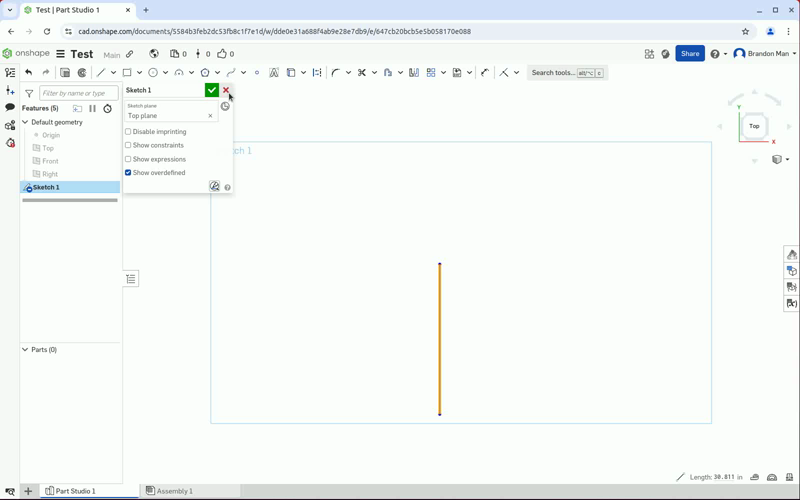
key(shift+h)
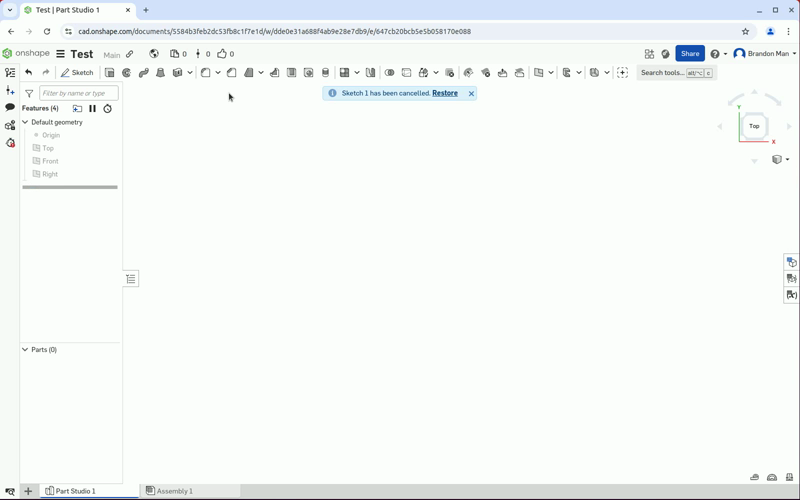
mouse_move(73, 352)
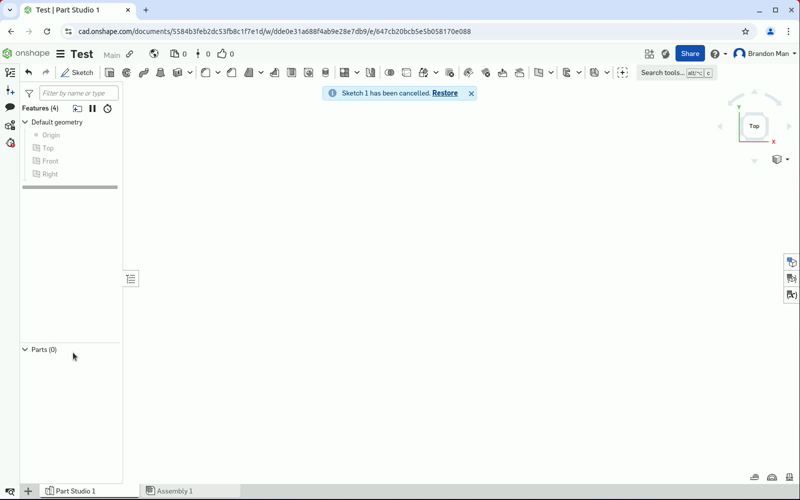
key(y)
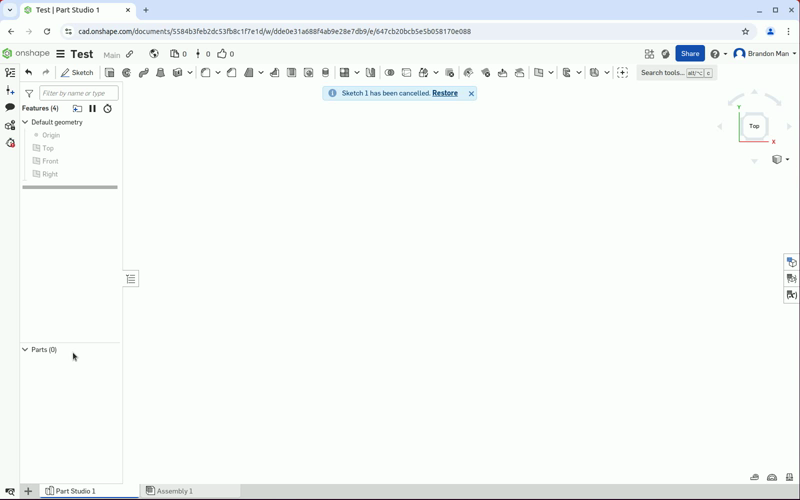
key(shift+p)
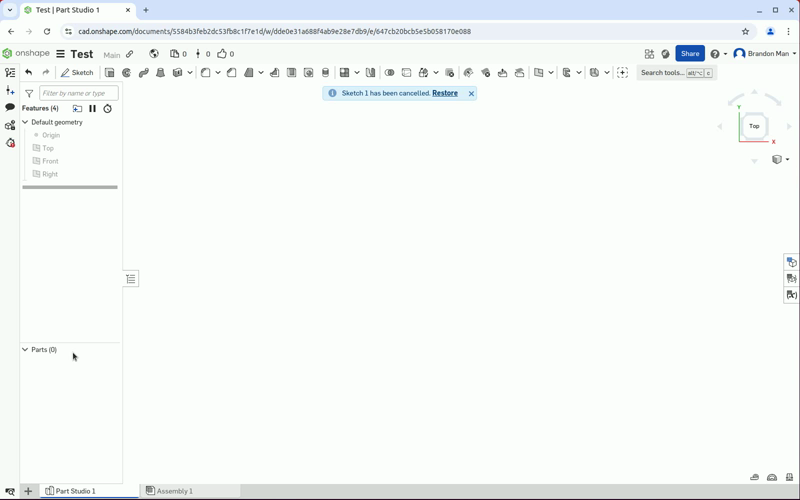
key(space)
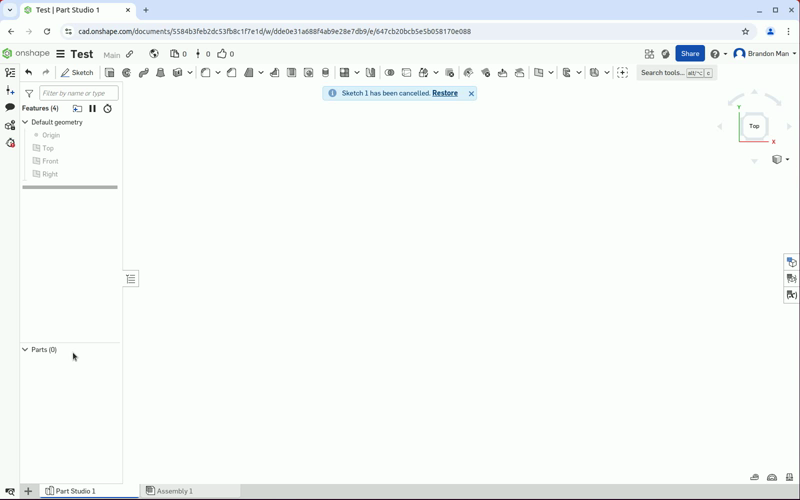
key_down(shift)
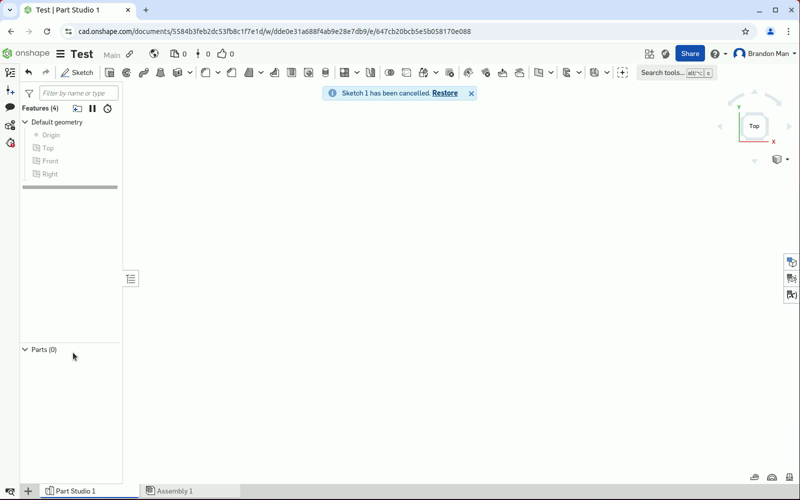
key(up)
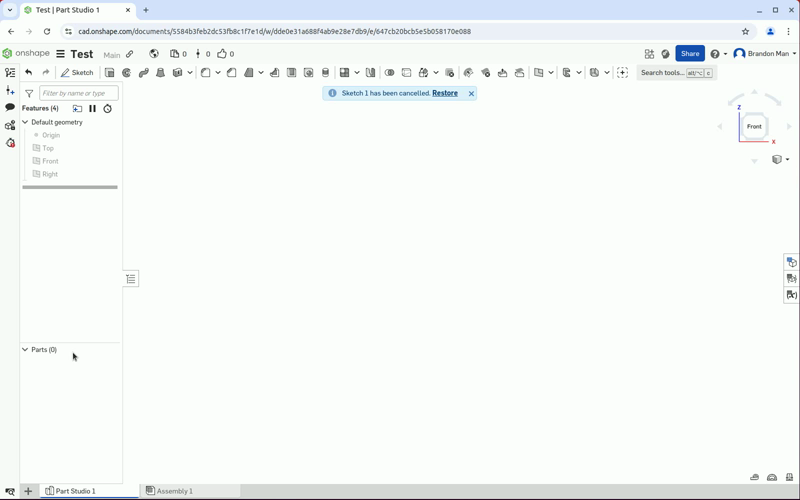
key_up(shift)
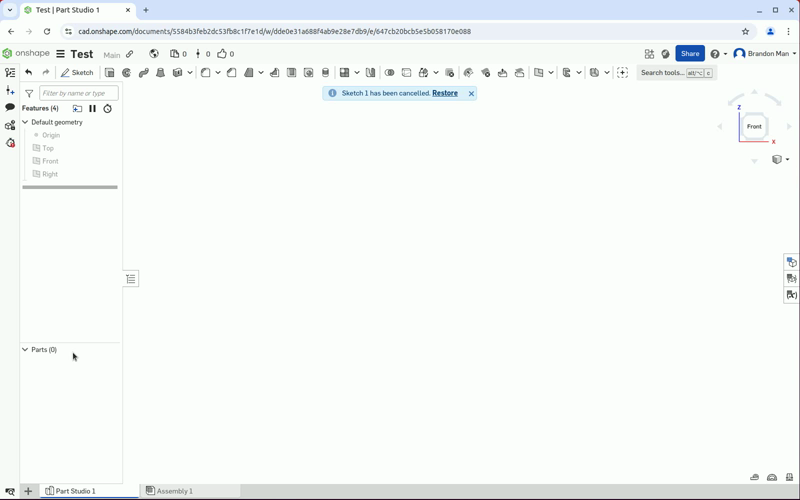
mouse_move(73, 352)
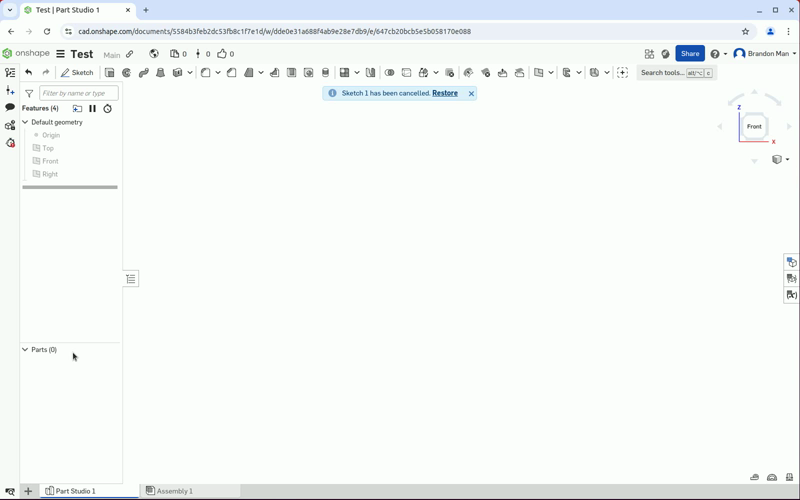
key(shift+y)
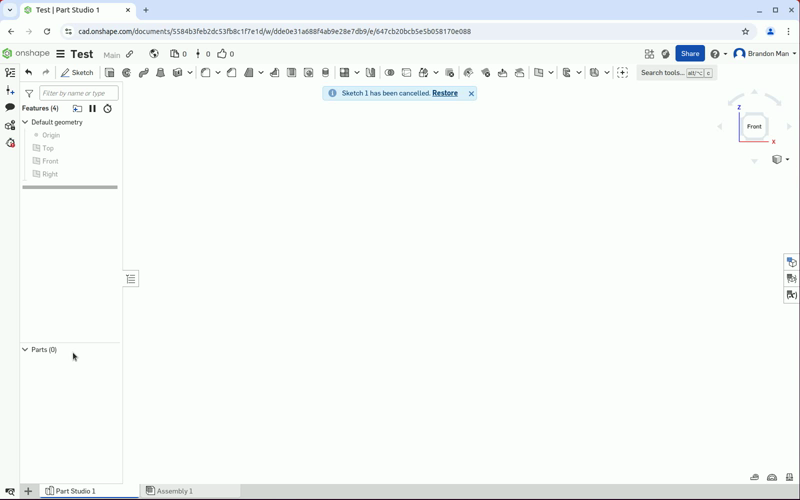
key(shift+s)
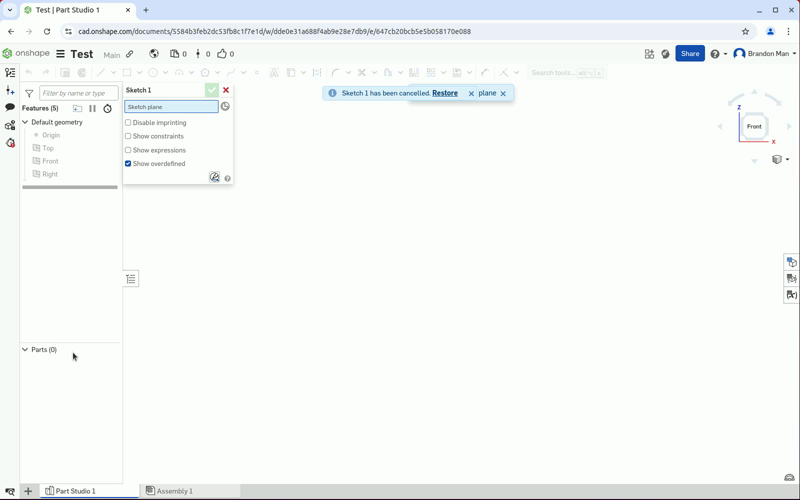
mouse_move(73, 163)
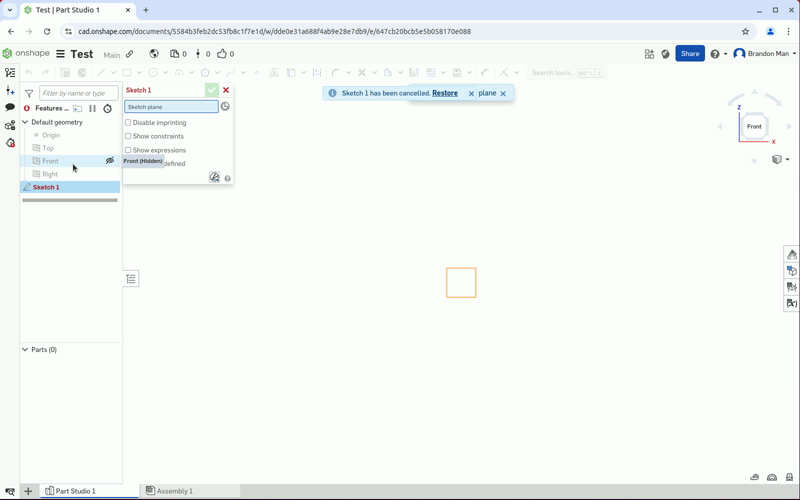
click(73, 163)
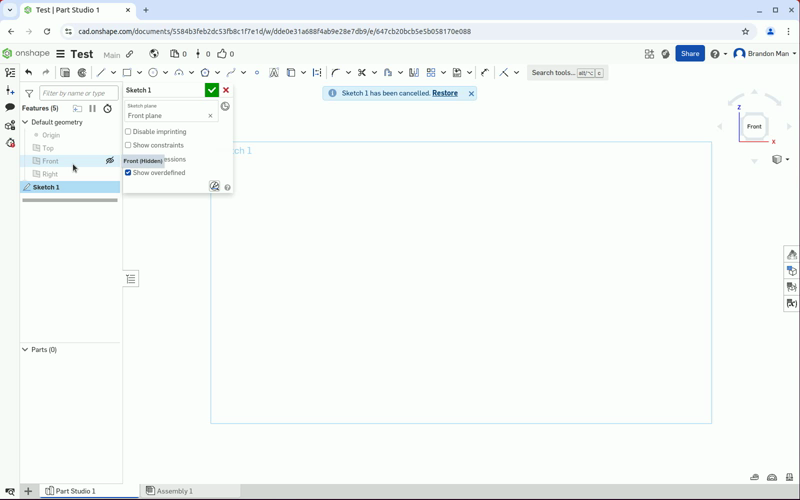
mouse_move(73, 352)
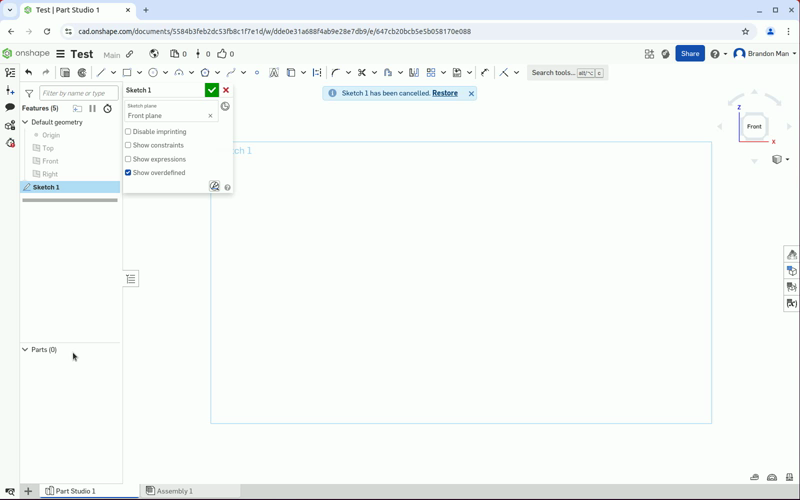
key(y)
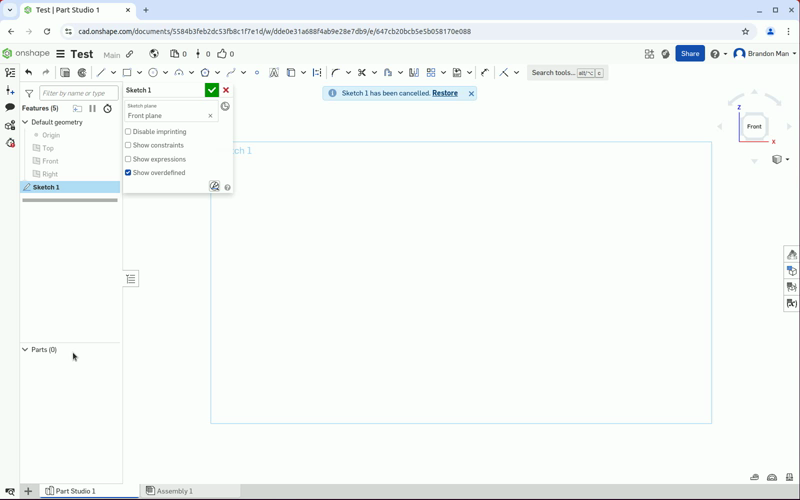
key(l)
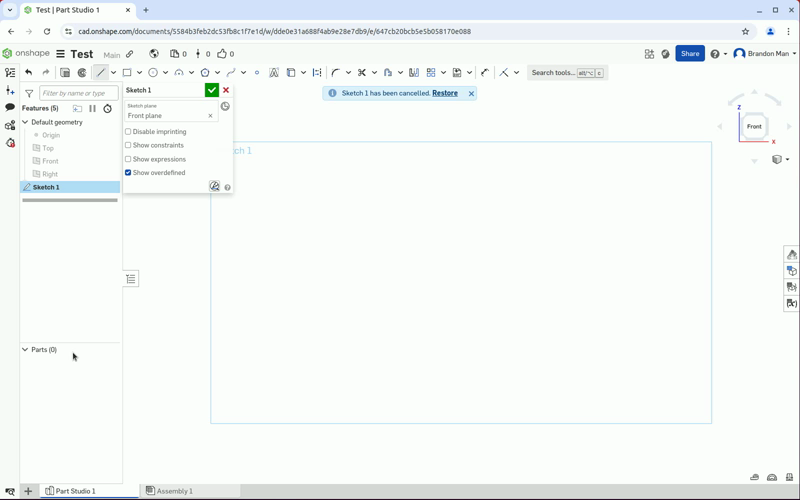
key_down(shift)
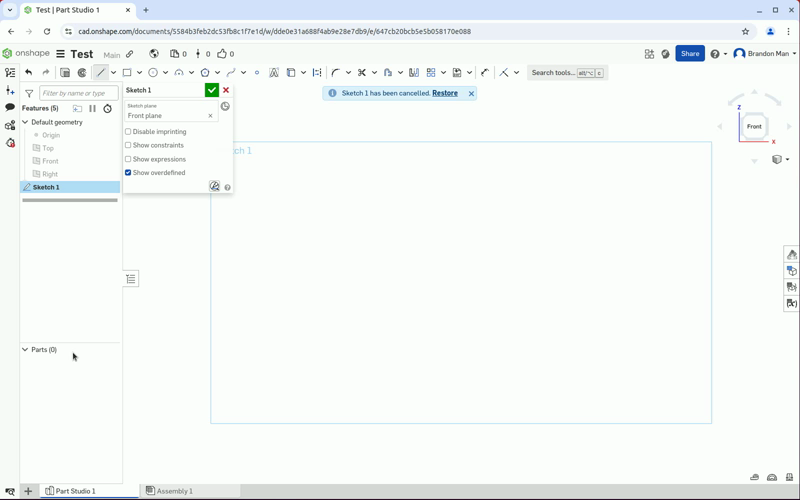
mouse_move(378, 282)
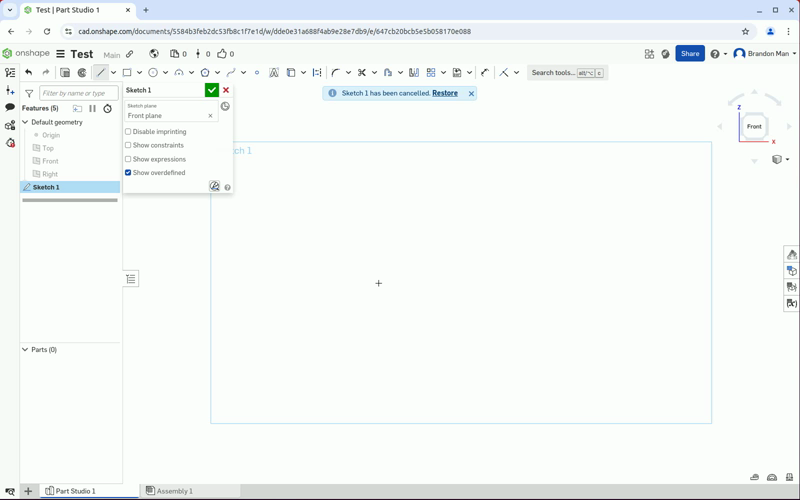
click(378, 282)
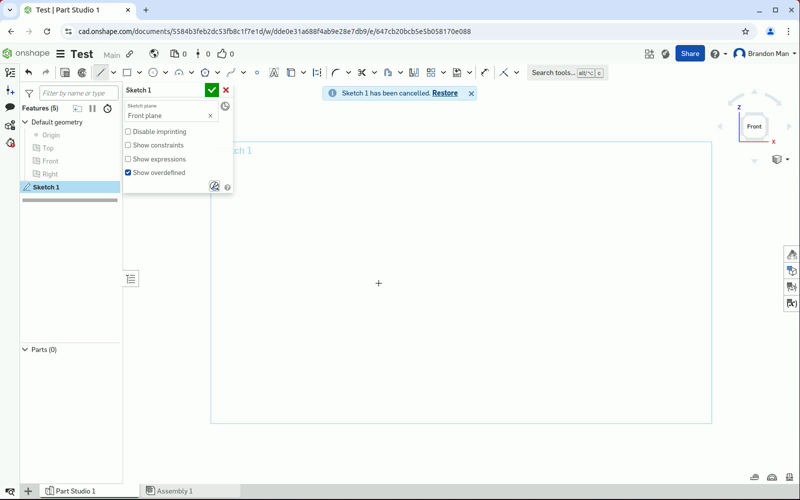
key_up(shift)
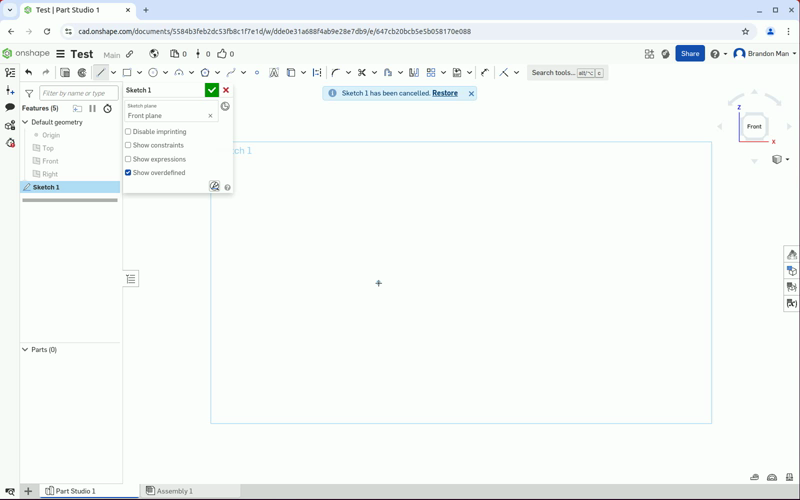
key_down(shift)
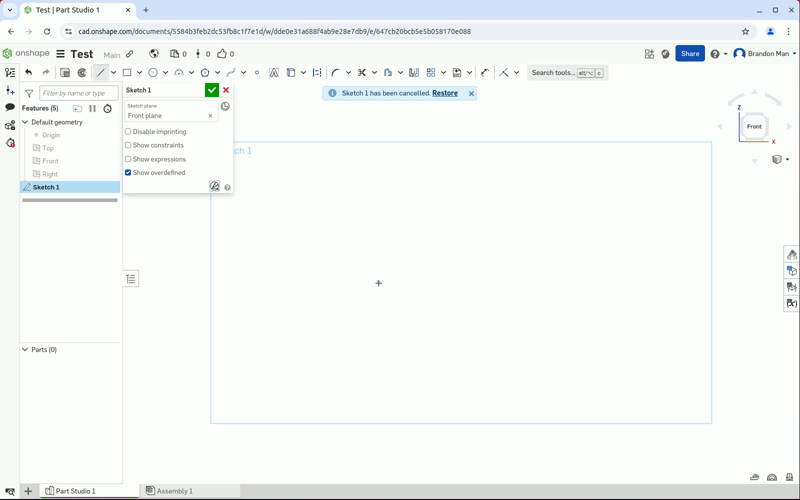
mouse_move(548, 282)
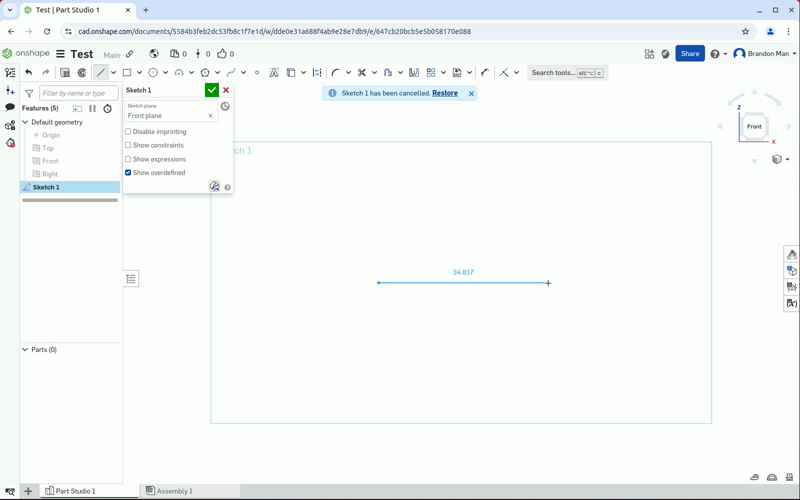
click(548, 282)
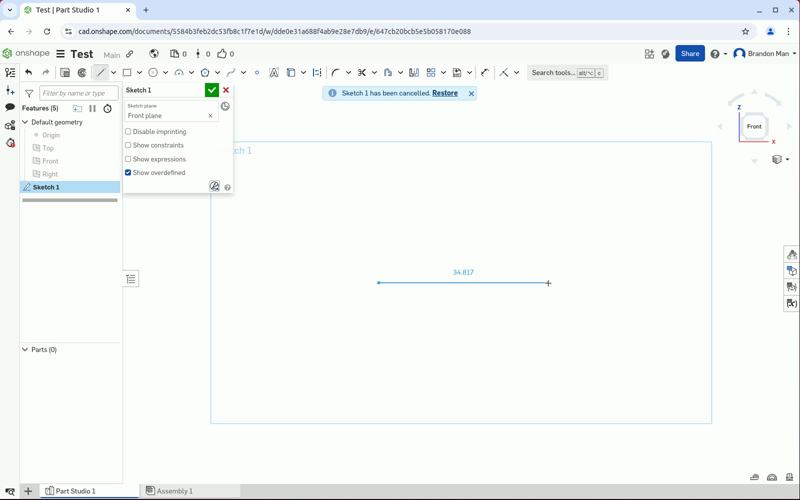
key_up(shift)
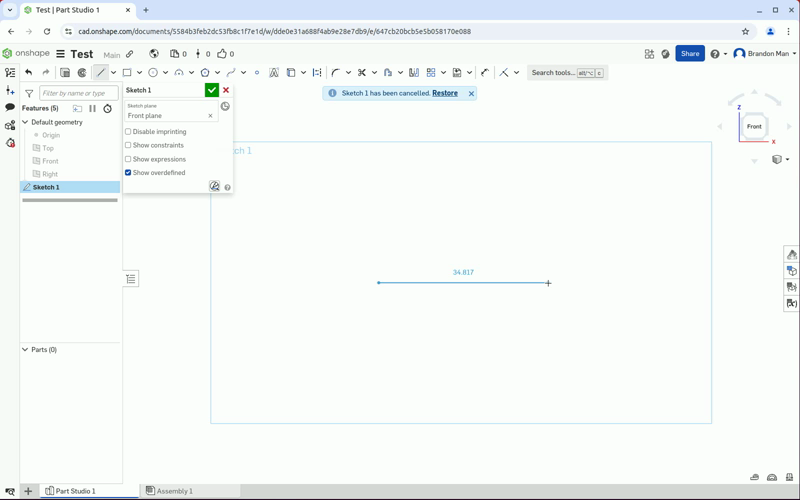
key_down(shift)
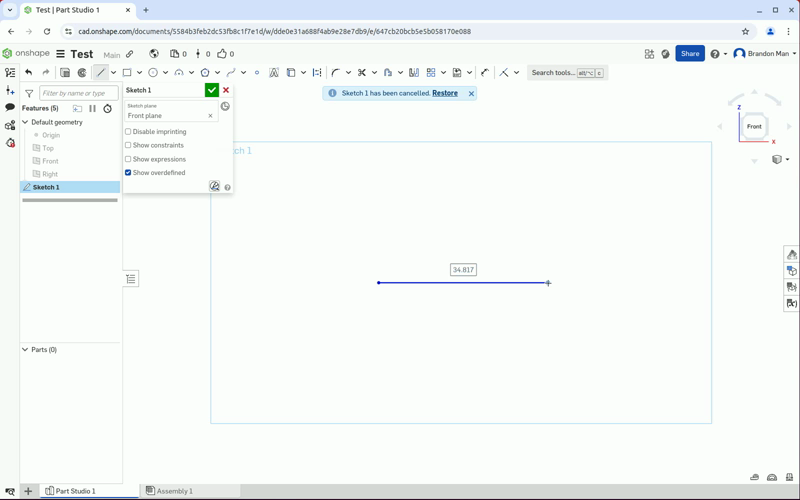
mouse_move(460, 170)
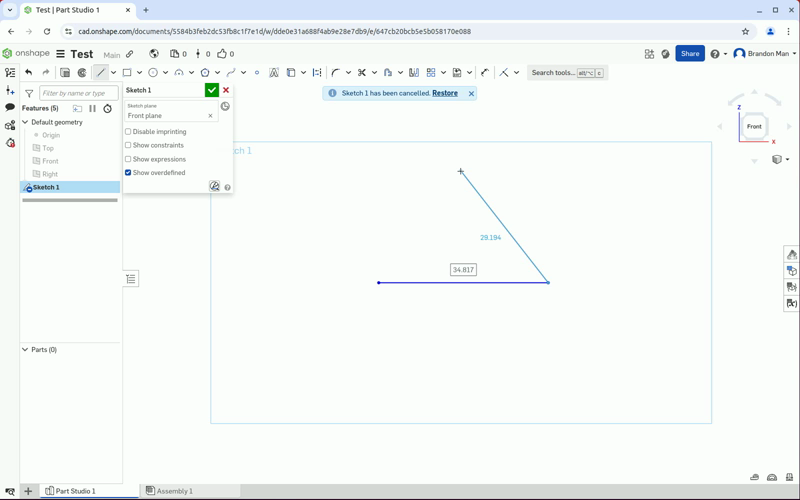
click(460, 170)
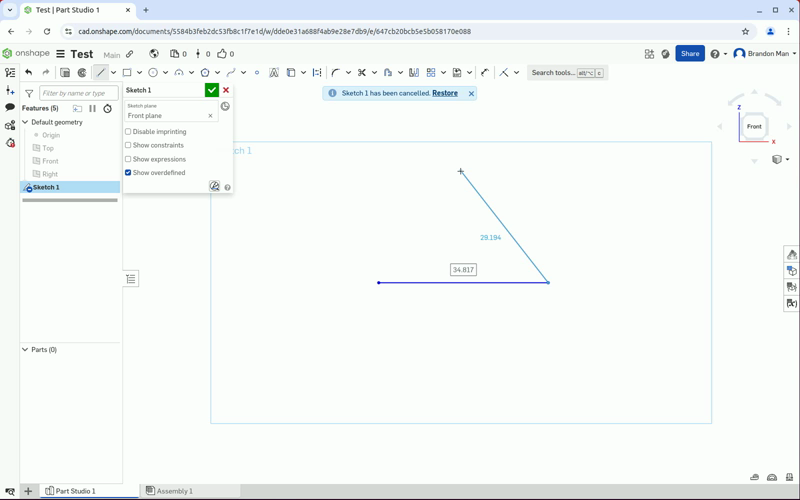
key_up(shift)
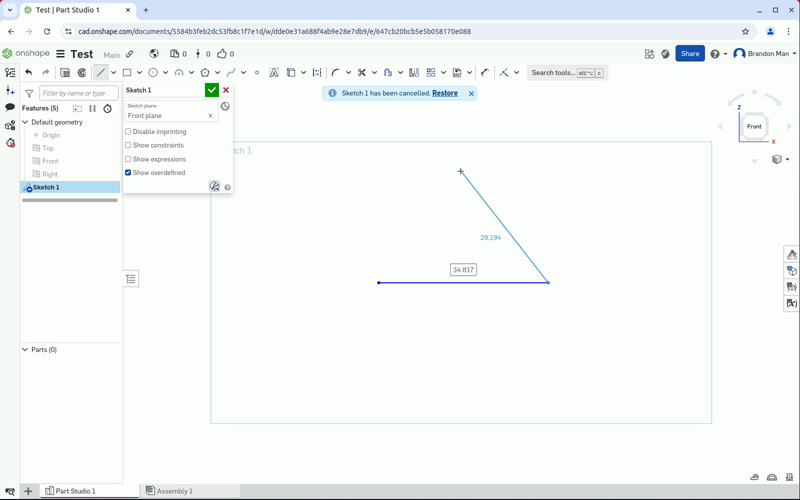
key_down(shift)
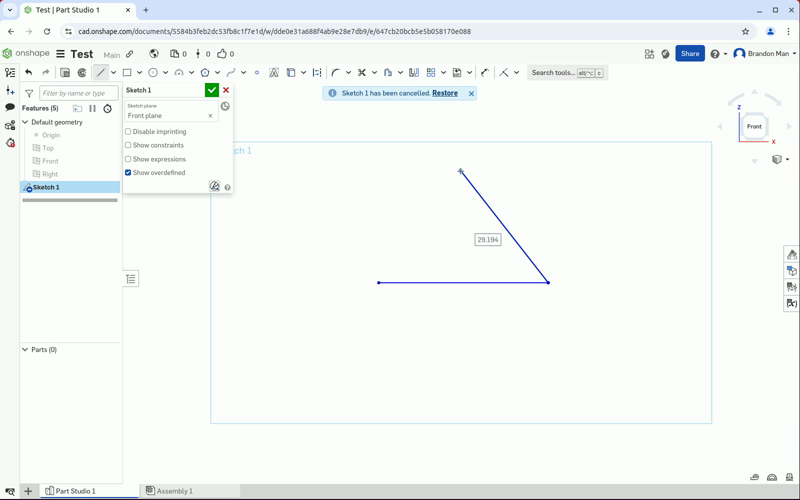
mouse_move(378, 282)
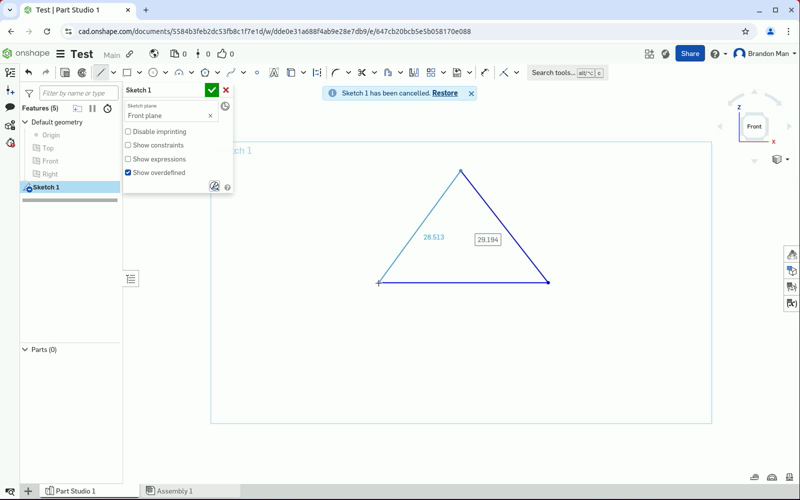
key_up(shift)
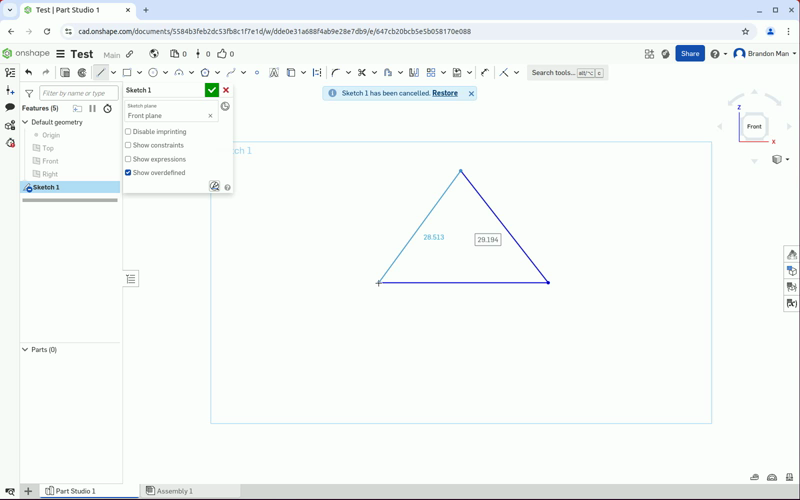
click(378, 282)
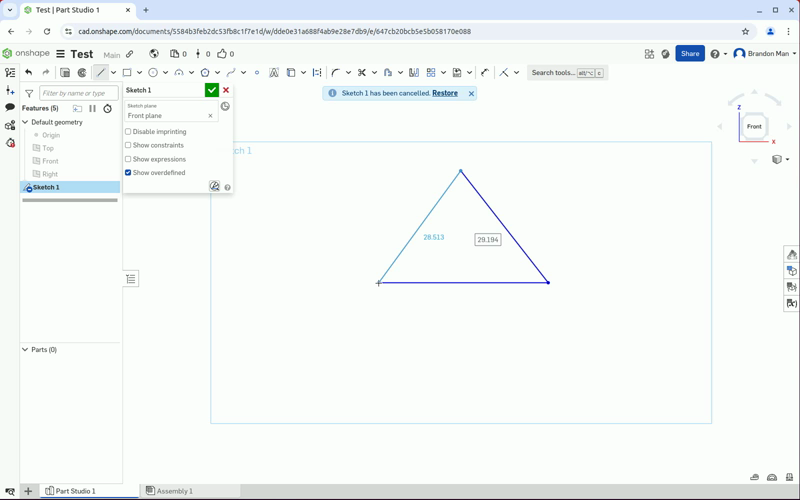
key(esc)
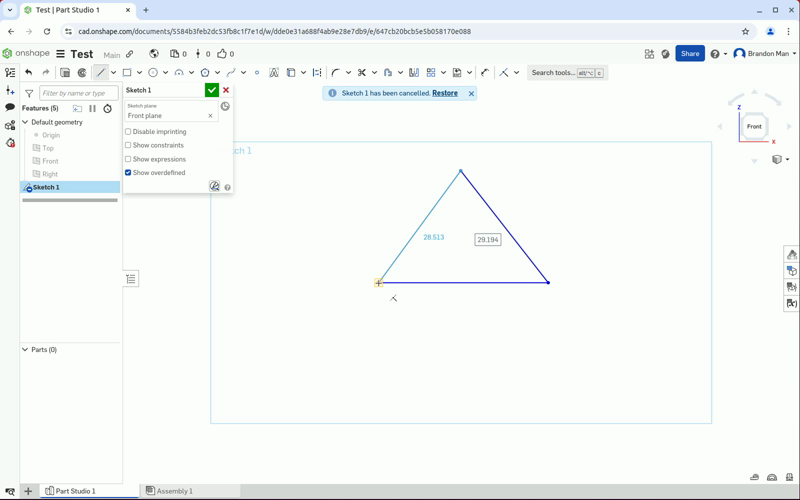
mouse_move(459, 227)
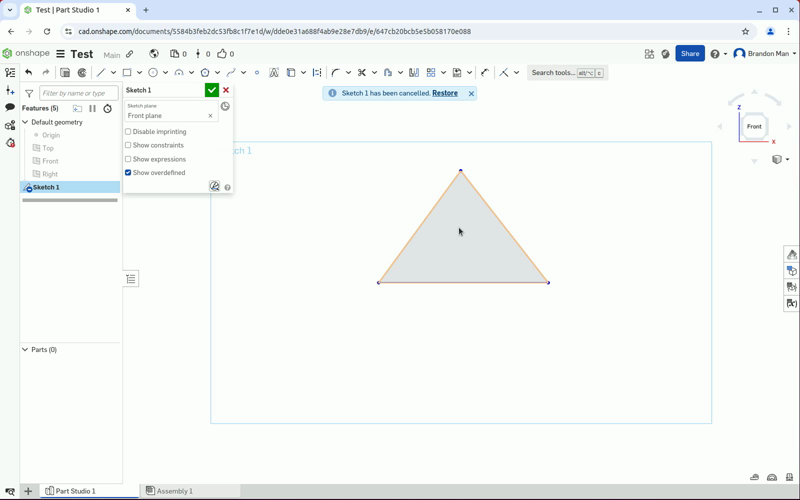
click(459, 227)
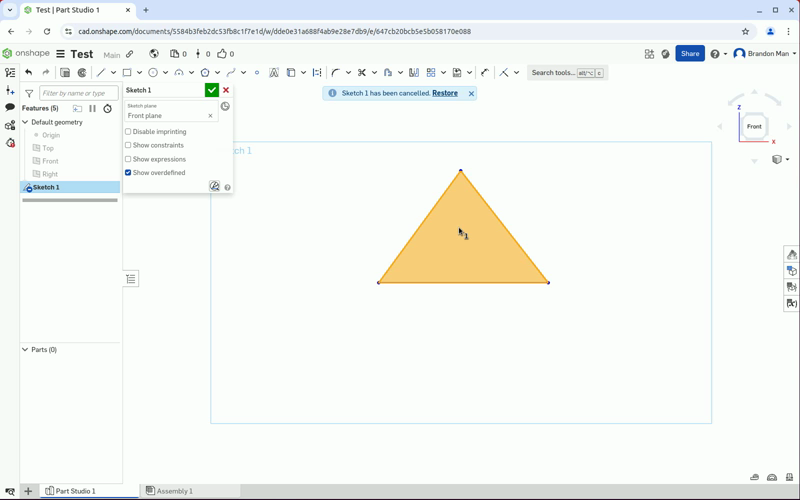
mouse_move(73, 352)
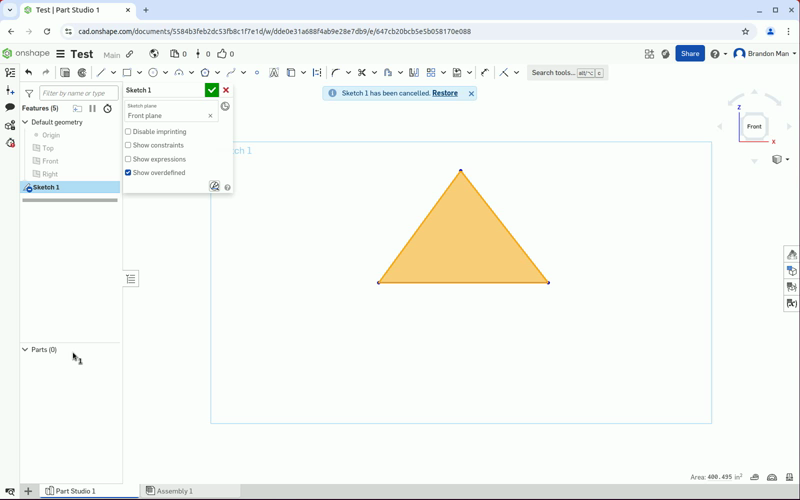
key(shift+y)
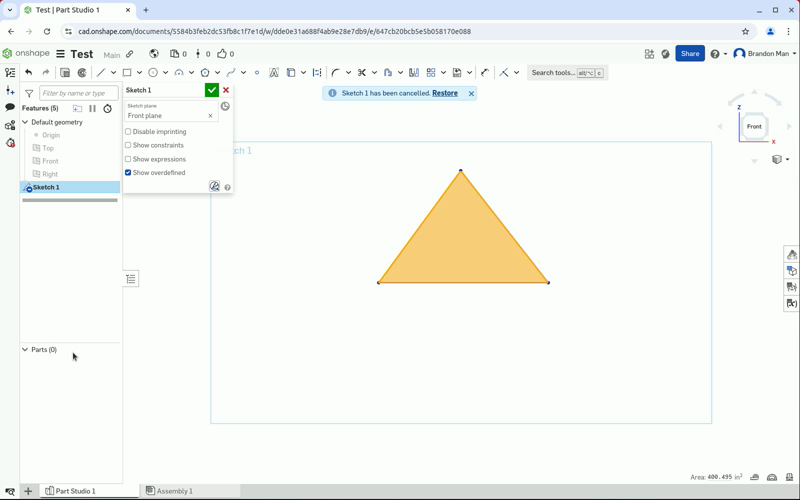
key(shift+e)
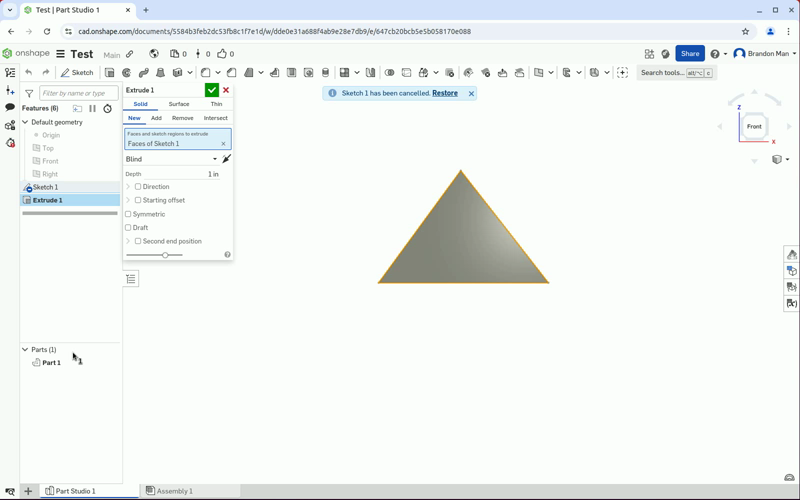
mouse_move(143, 106)
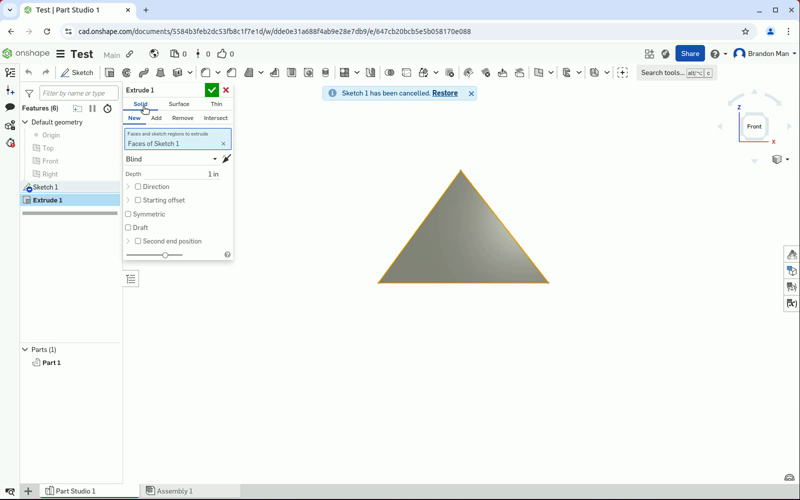
click(143, 106)
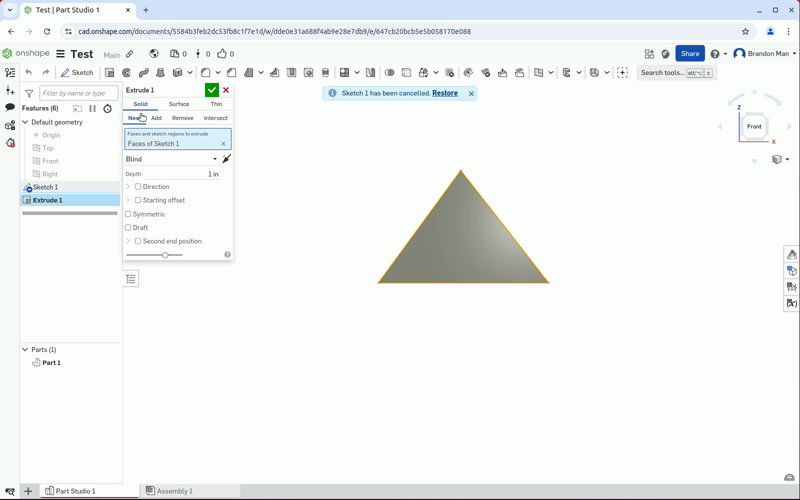
mouse_move(137, 120)
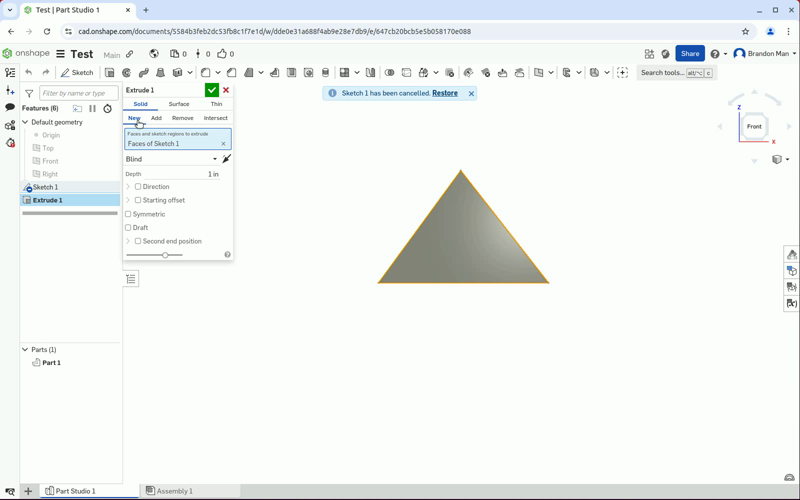
click(137, 120)
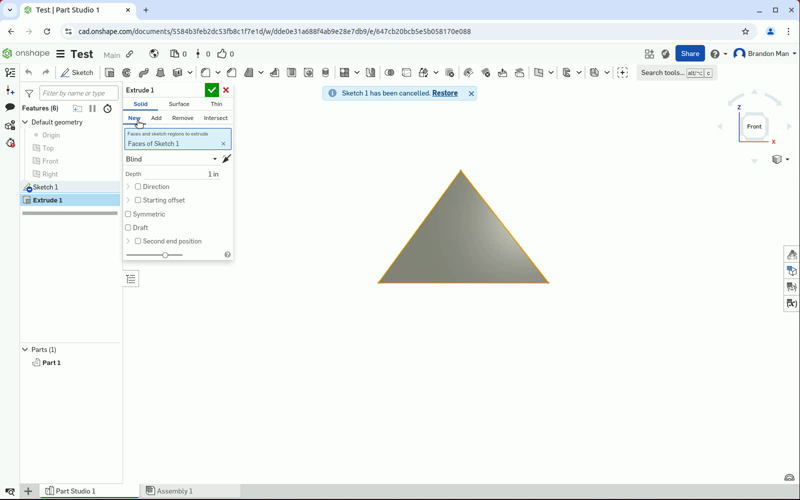
key(tab, 4)
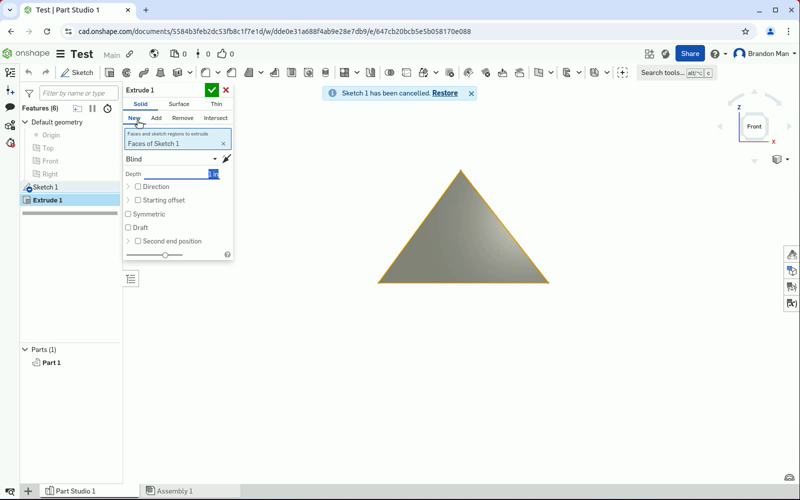
text(16.128)
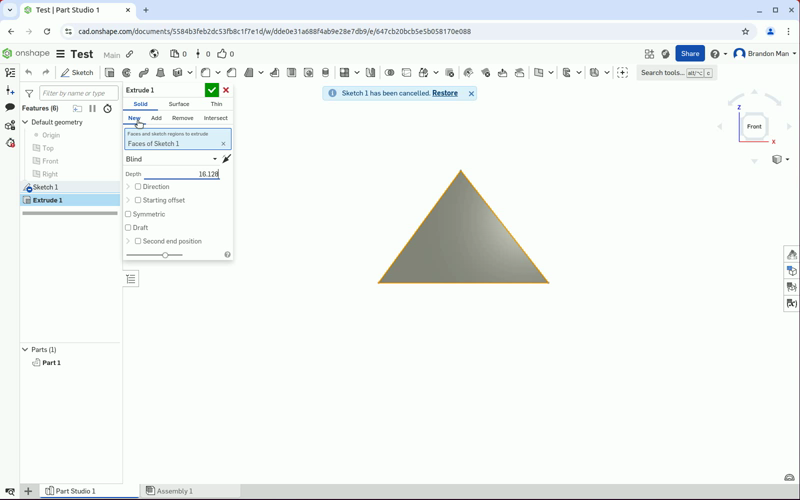
key(enter)
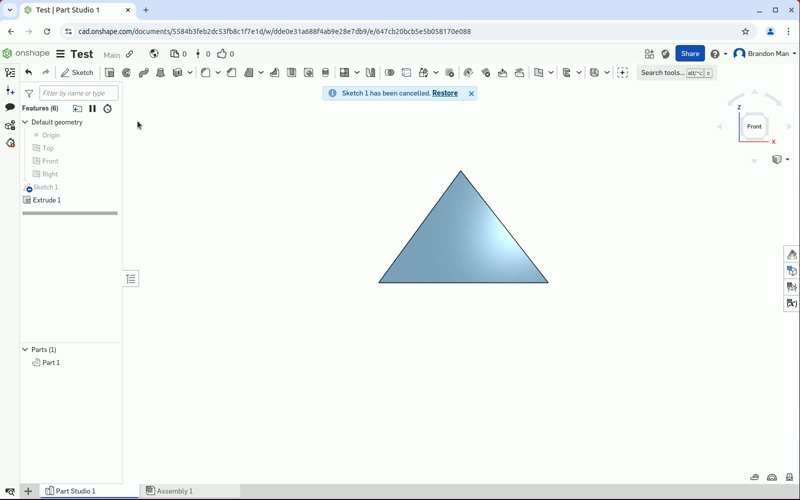
key(shift+h)
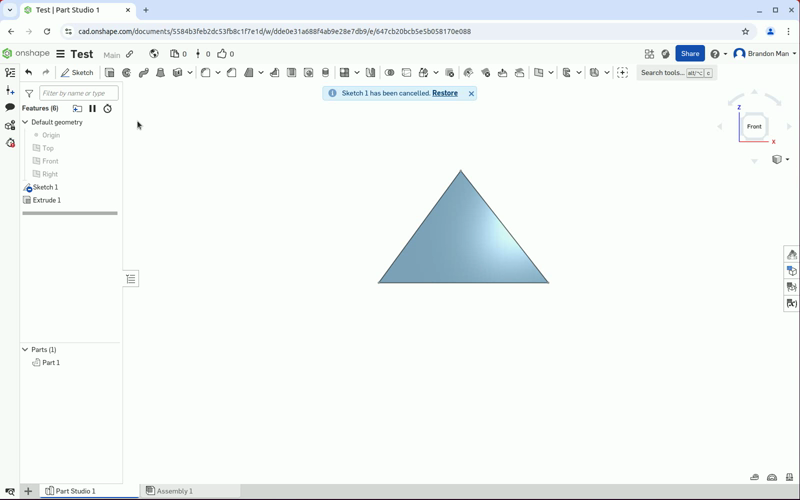
key(shift+h)
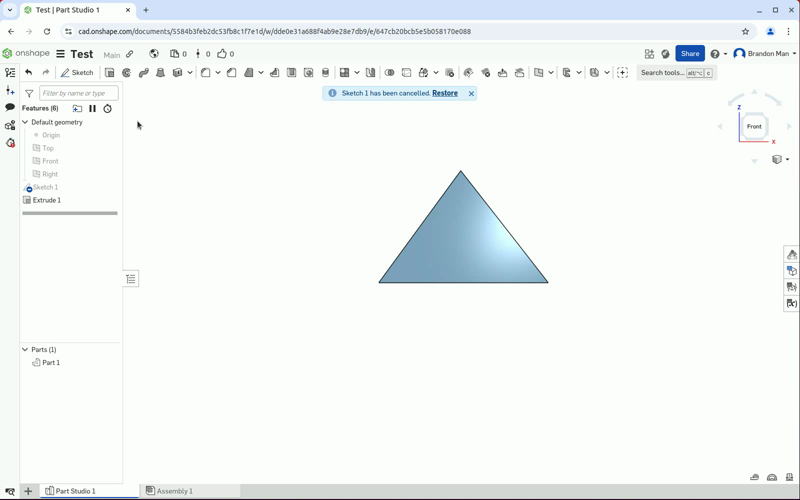
mouse_move(73, 189)
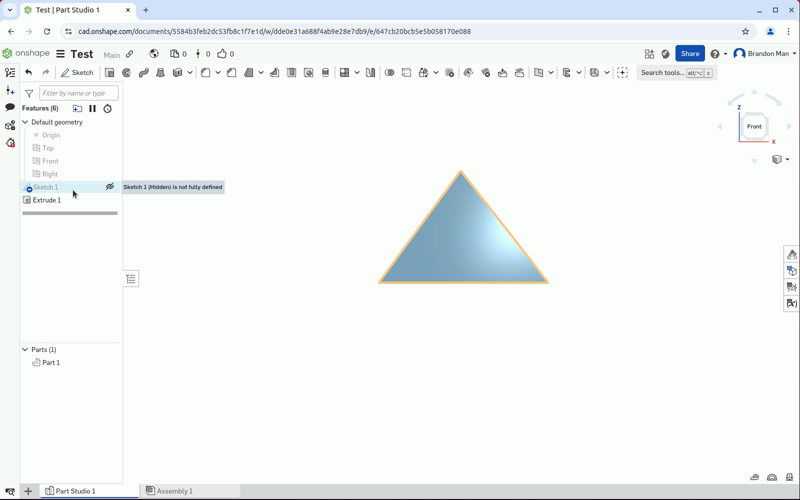
click(73, 189)
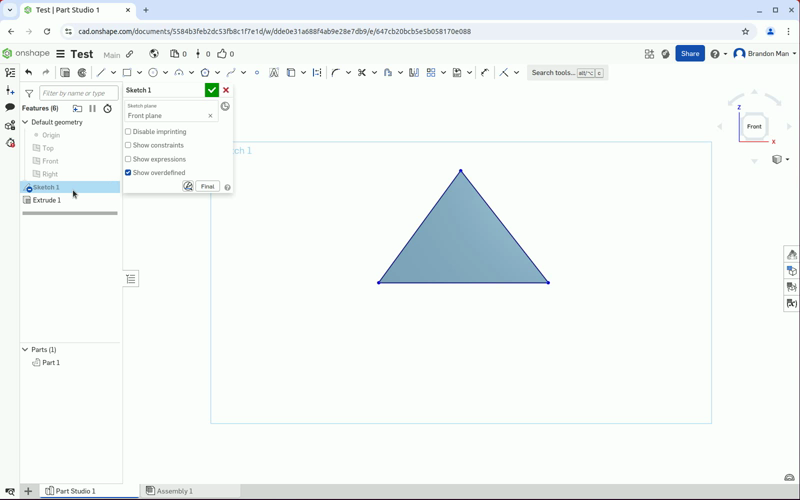
mouse_move(229, 92)
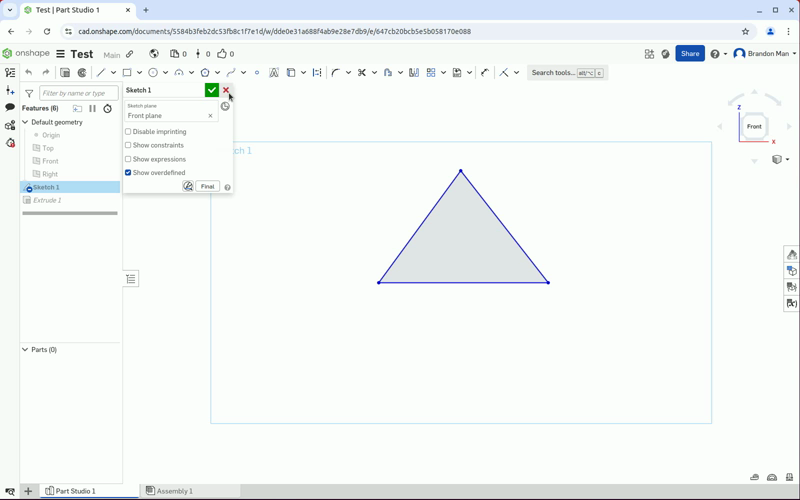
click(229, 92)
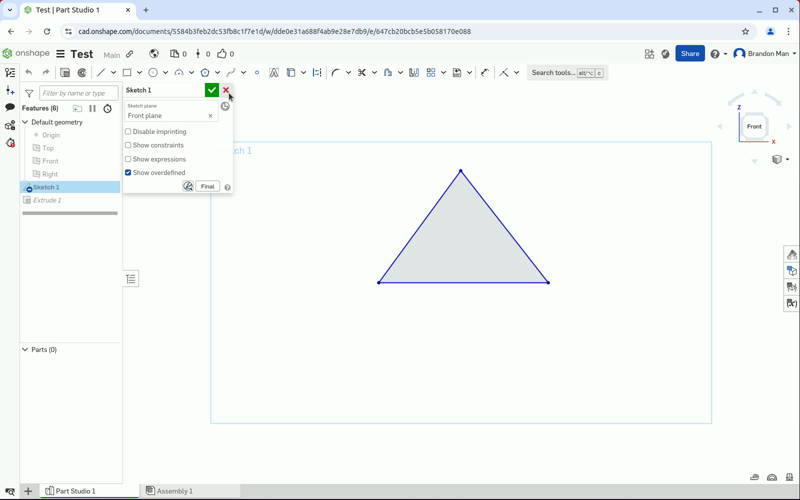
key(shift+s)
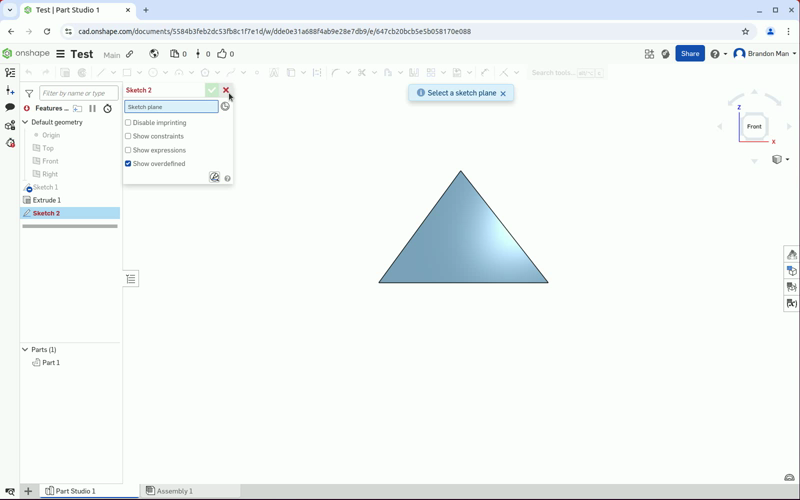
mouse_move(73, 163)
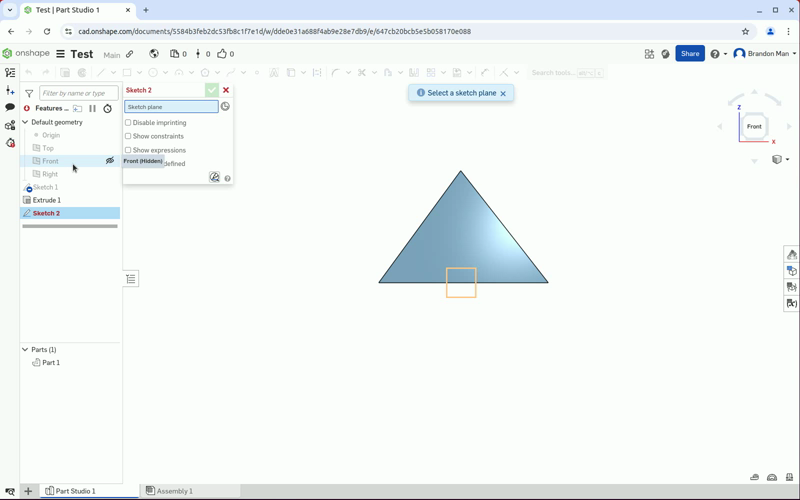
click(73, 163)
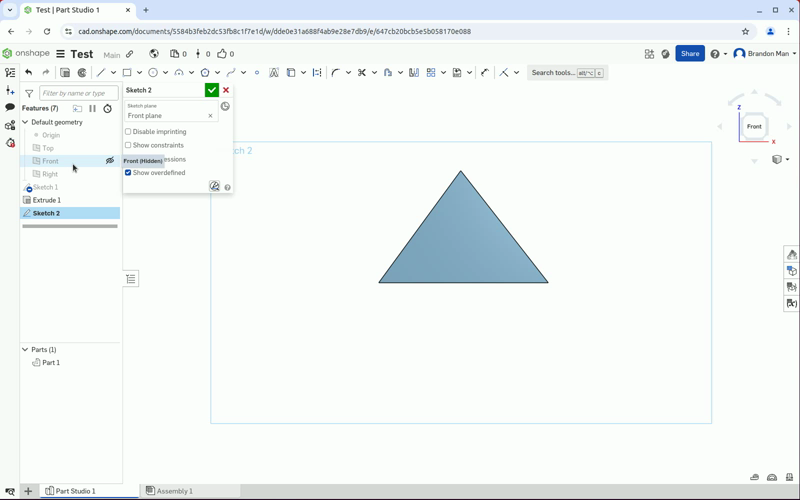
mouse_move(73, 352)
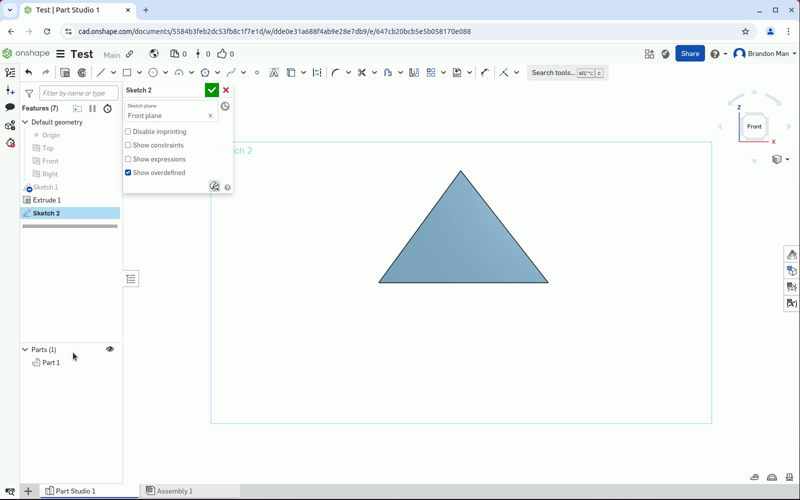
key(y)
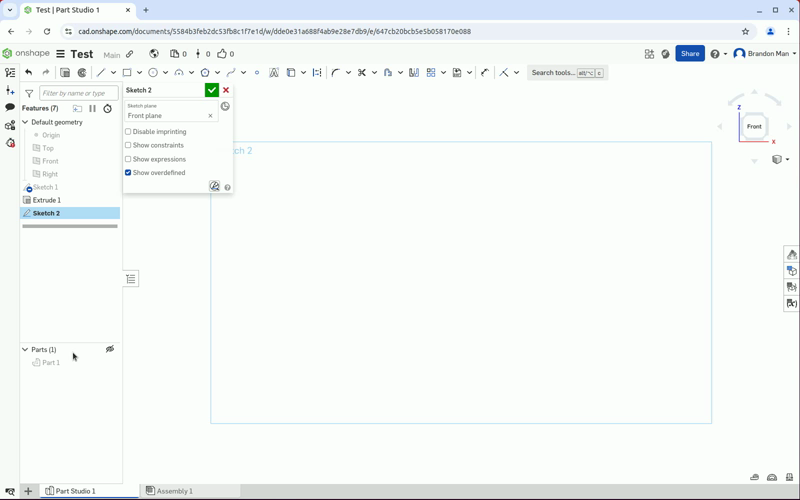
key(l)
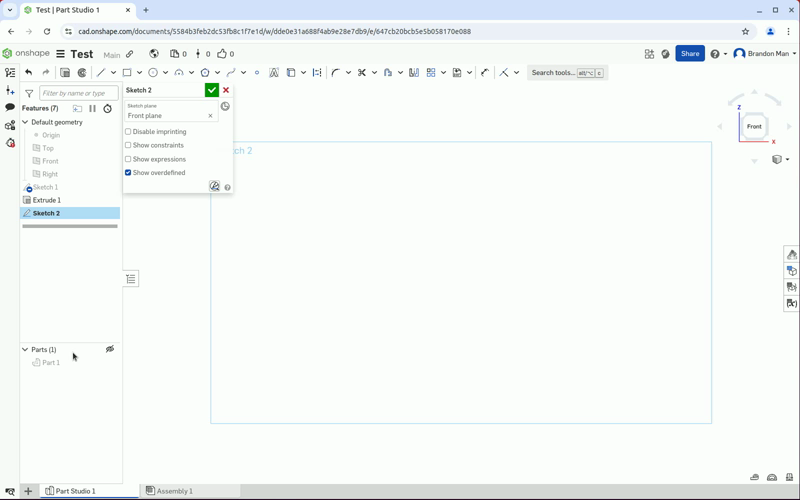
key_down(shift)
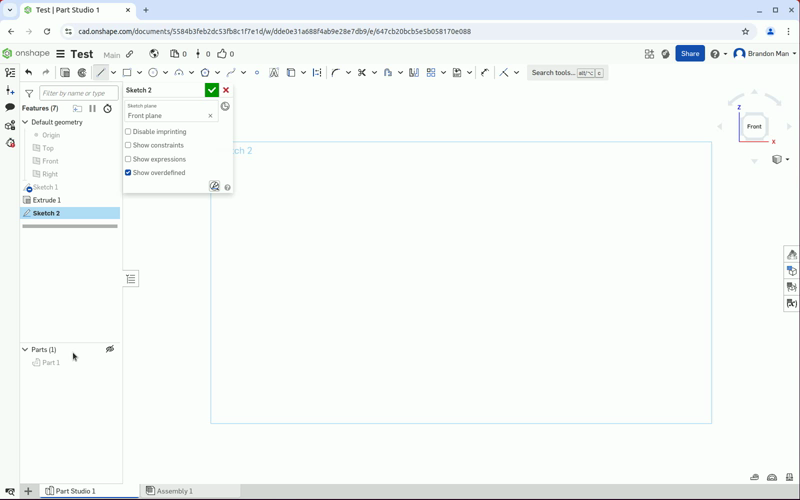
mouse_move(378, 282)
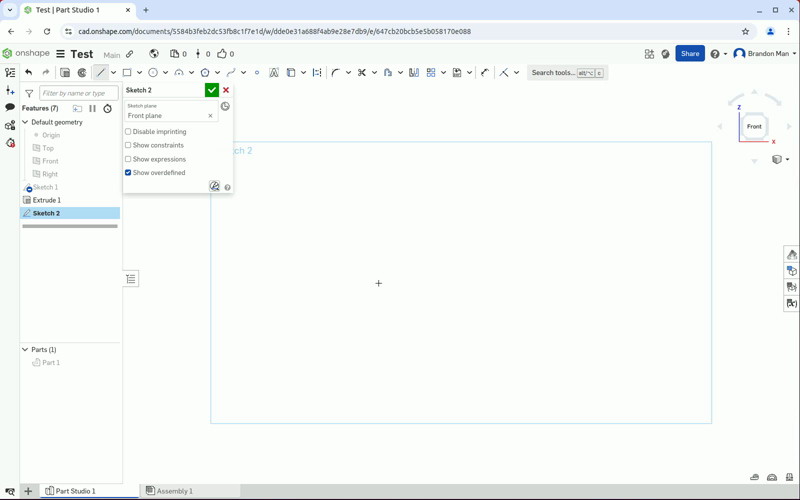
click(378, 282)
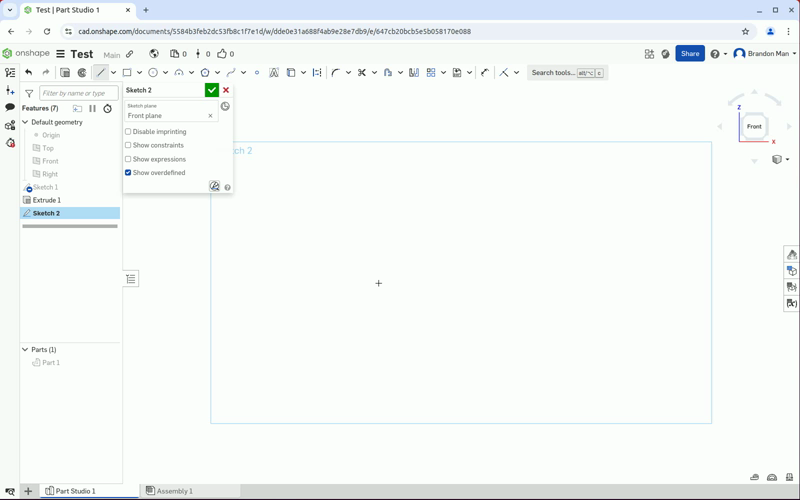
key_up(shift)
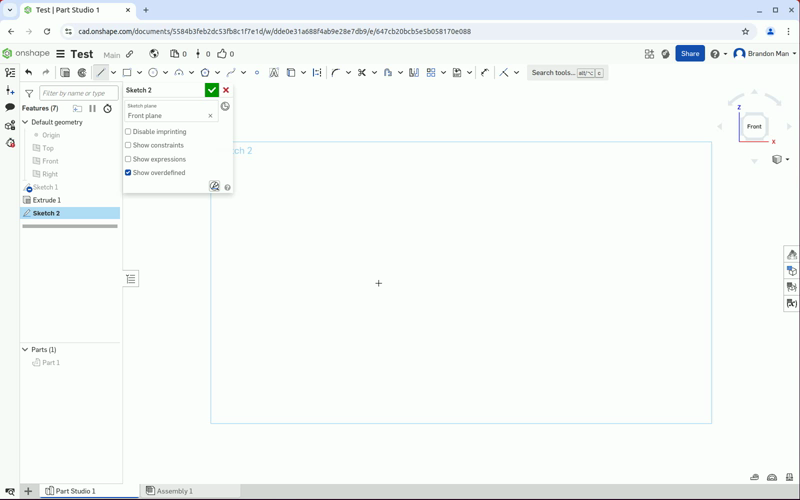
key_down(shift)
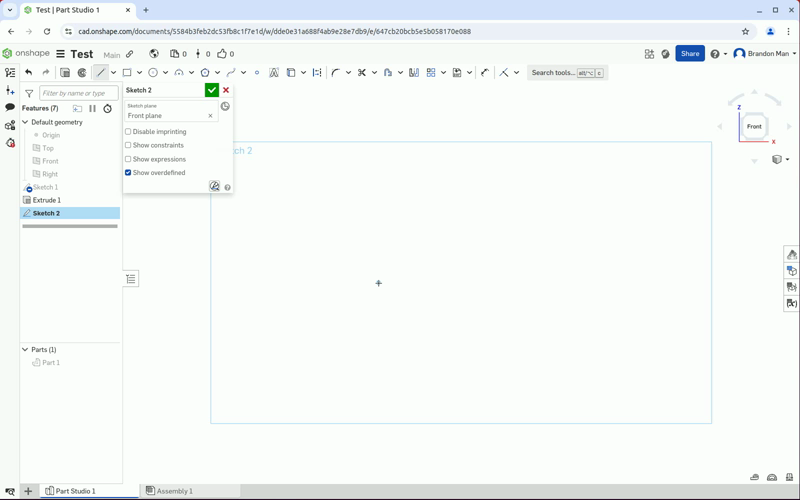
mouse_move(548, 282)
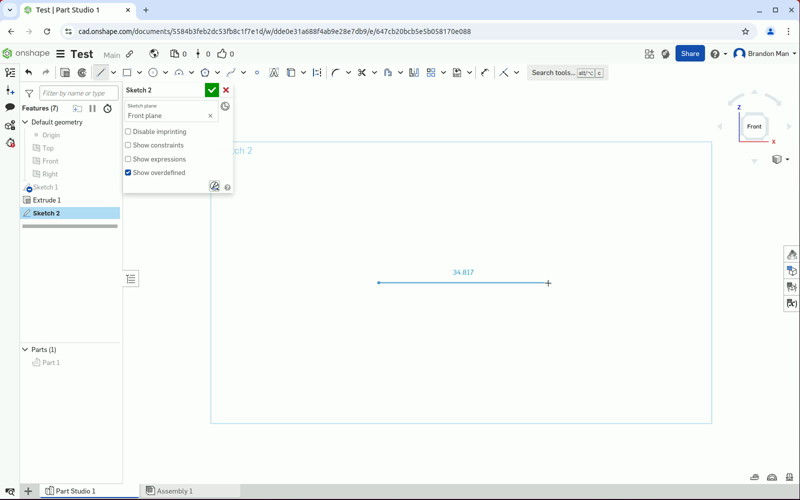
click(548, 282)
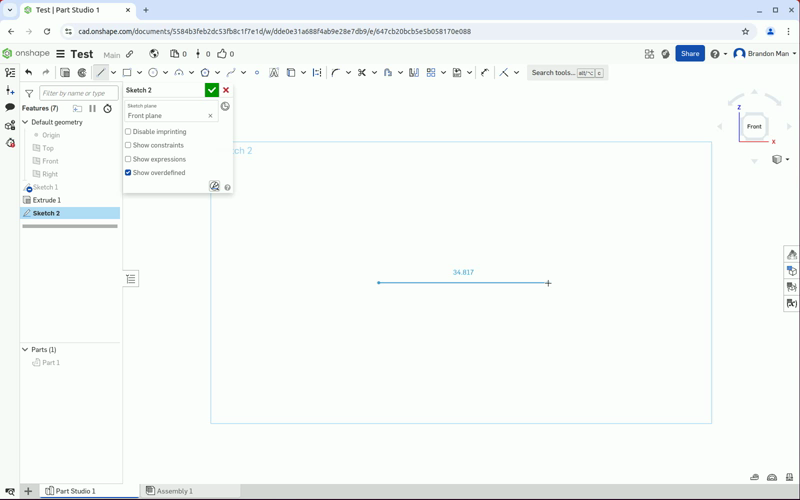
key_up(shift)
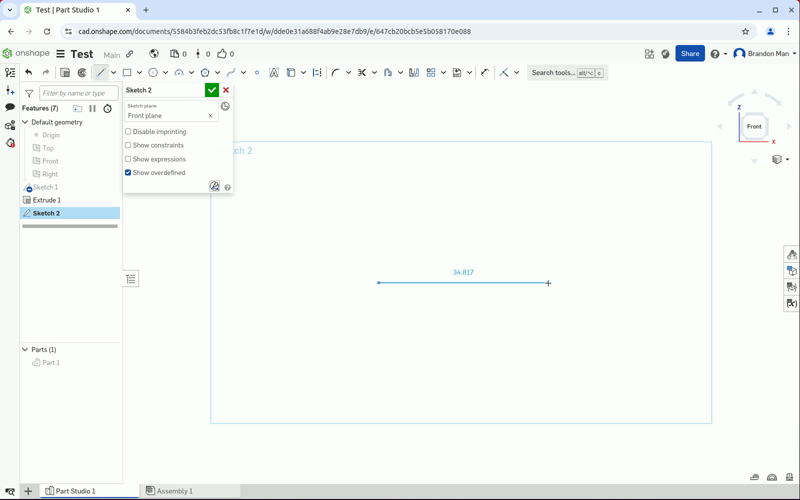
key_down(shift)
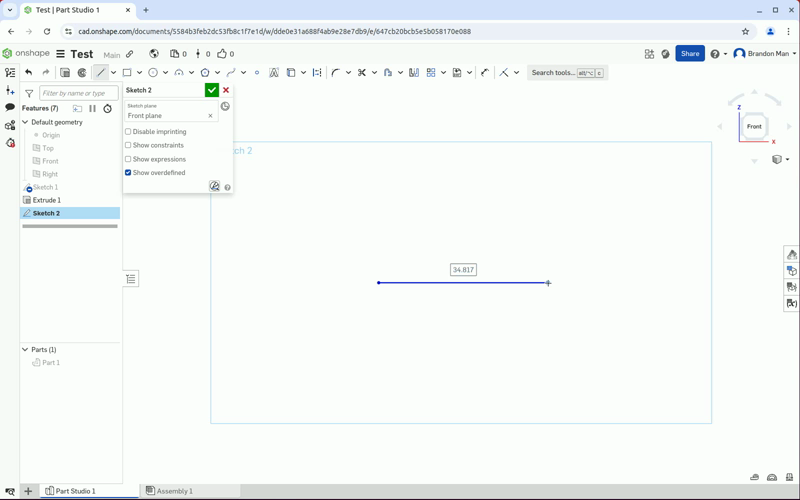
mouse_move(460, 170)
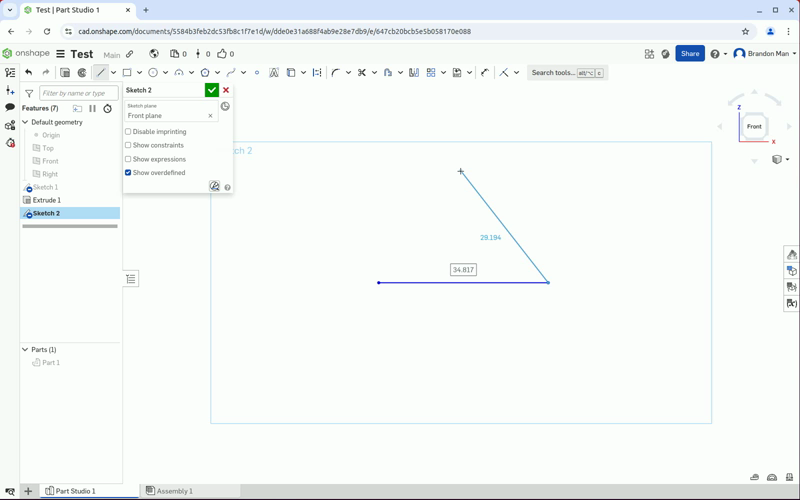
click(460, 170)
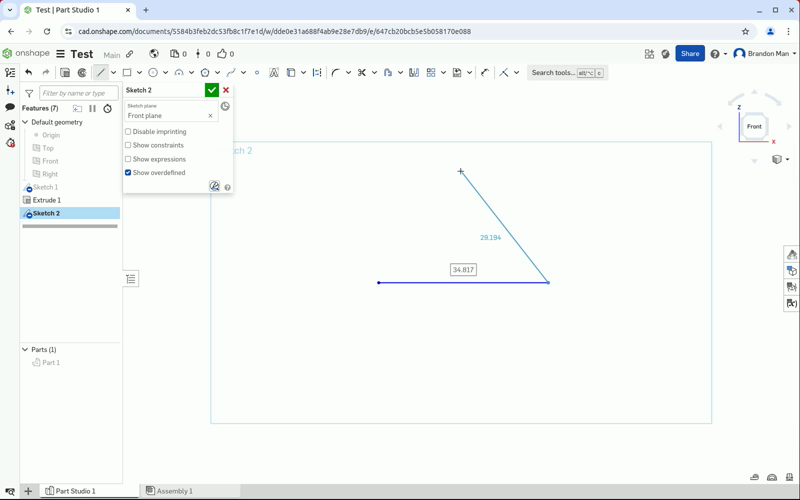
key_up(shift)
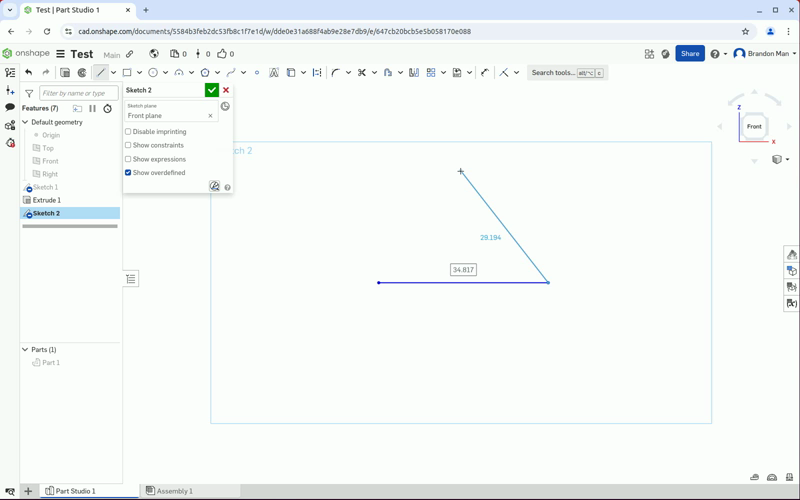
key_down(shift)
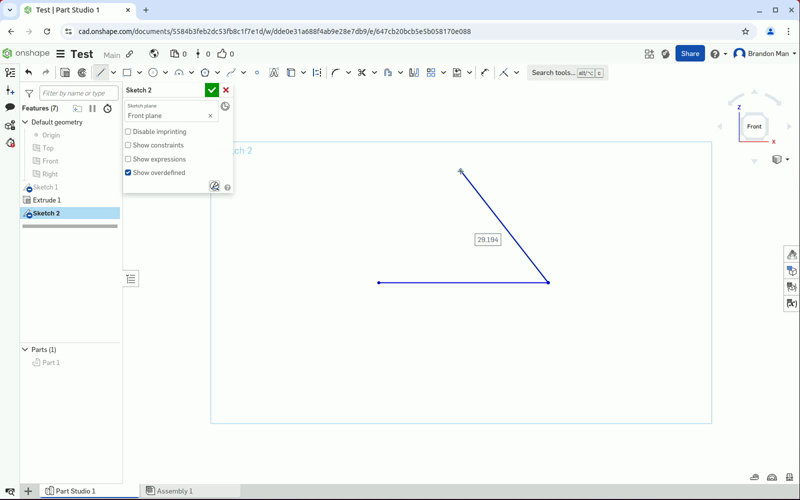
mouse_move(378, 282)
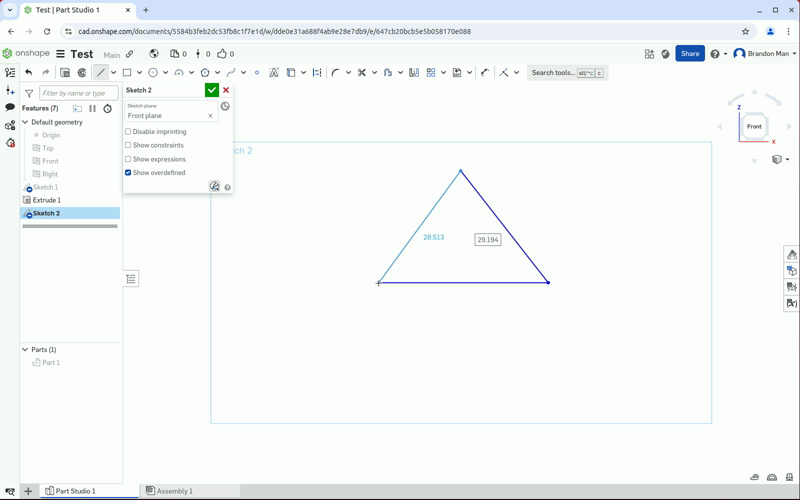
key_up(shift)
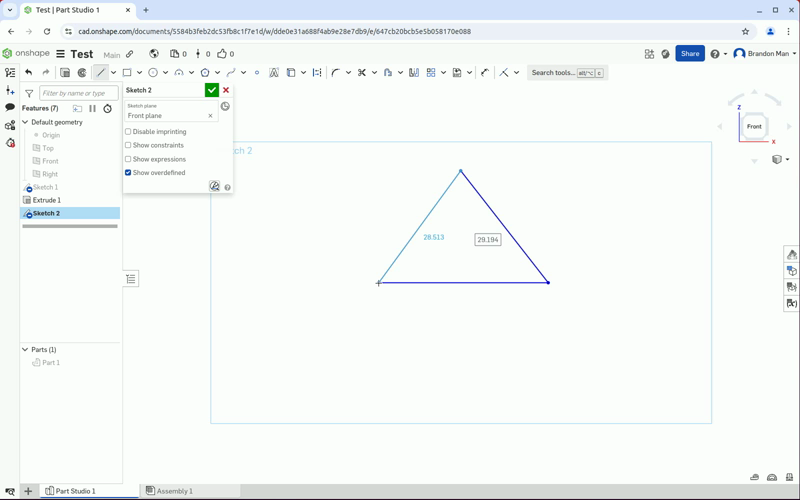
click(378, 282)
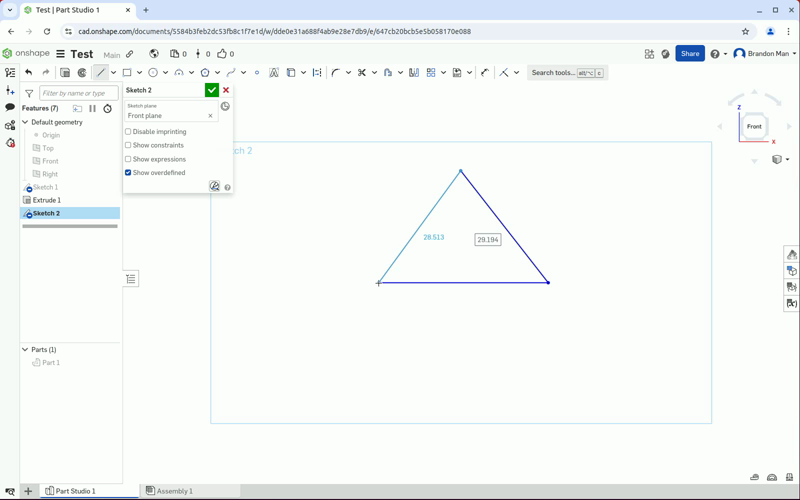
key(esc)
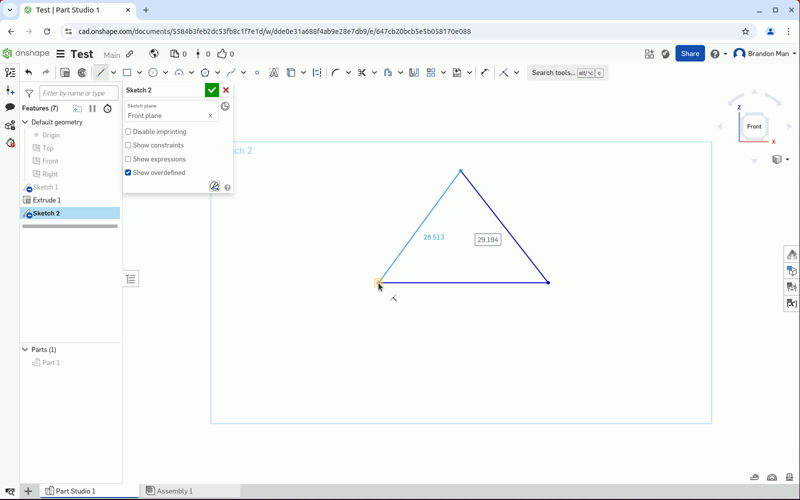
mouse_move(474, 208)
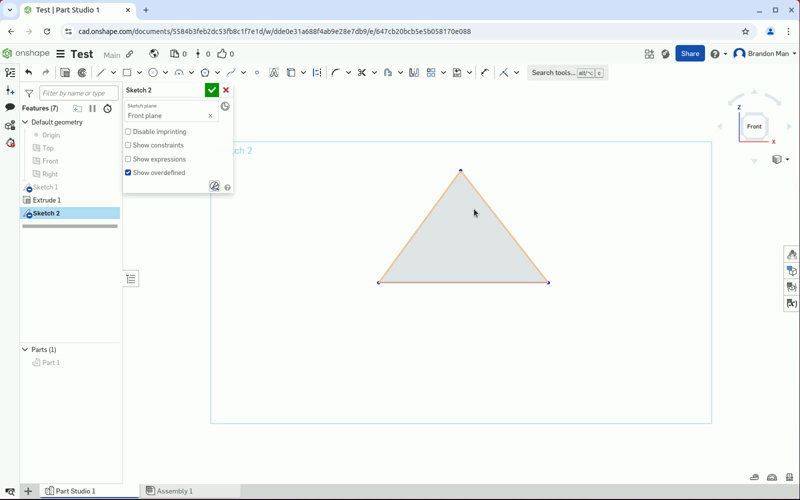
click(474, 208)
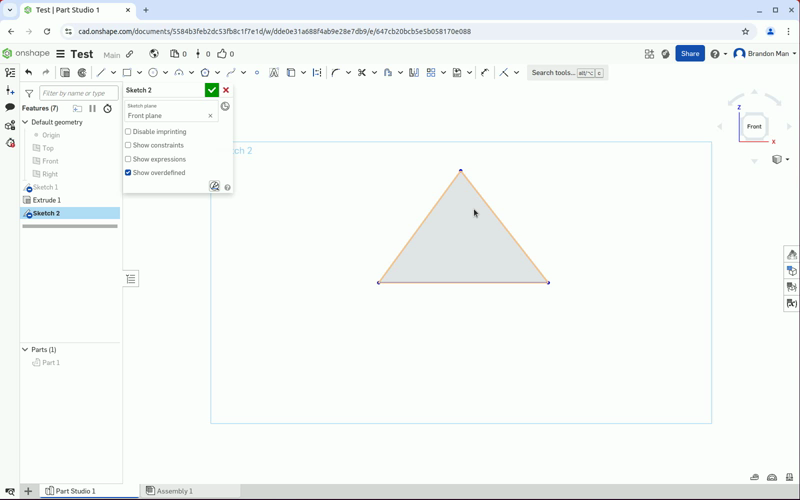
mouse_move(73, 352)
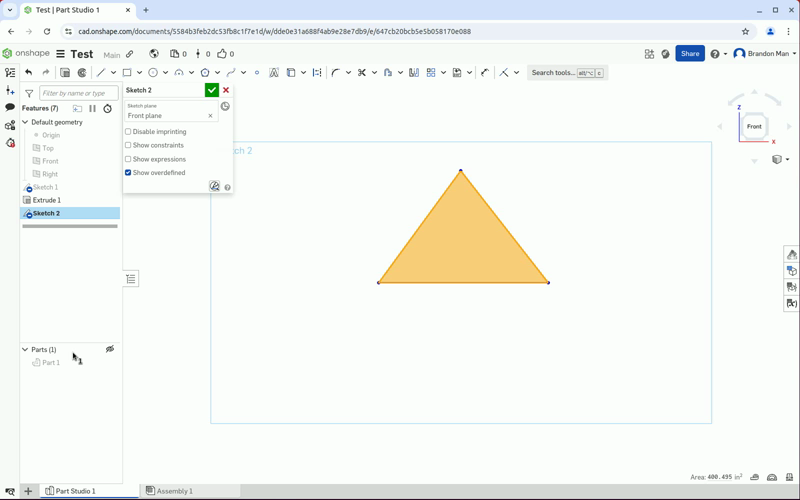
key(shift+y)
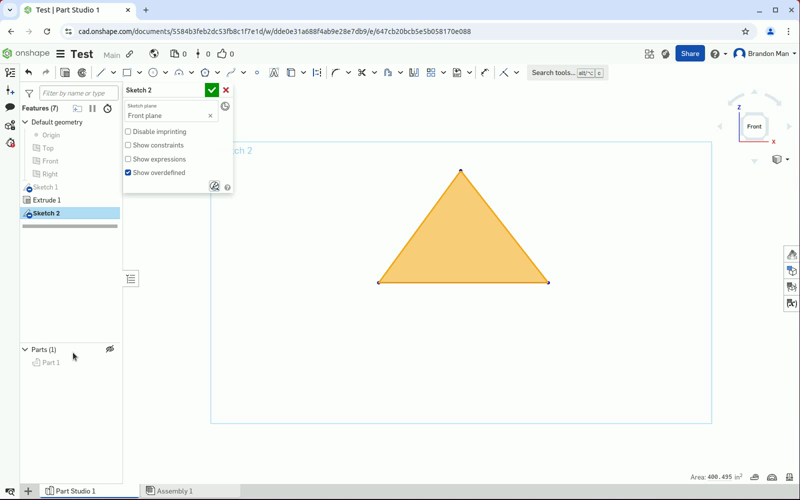
key(shift+e)
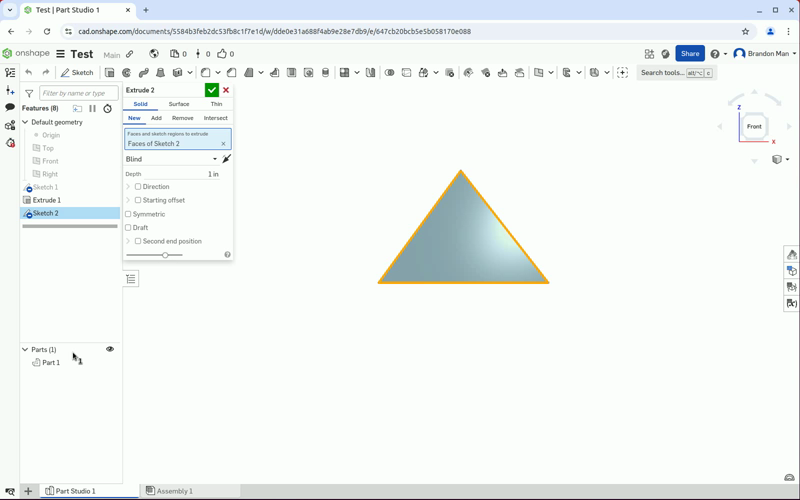
mouse_move(143, 106)
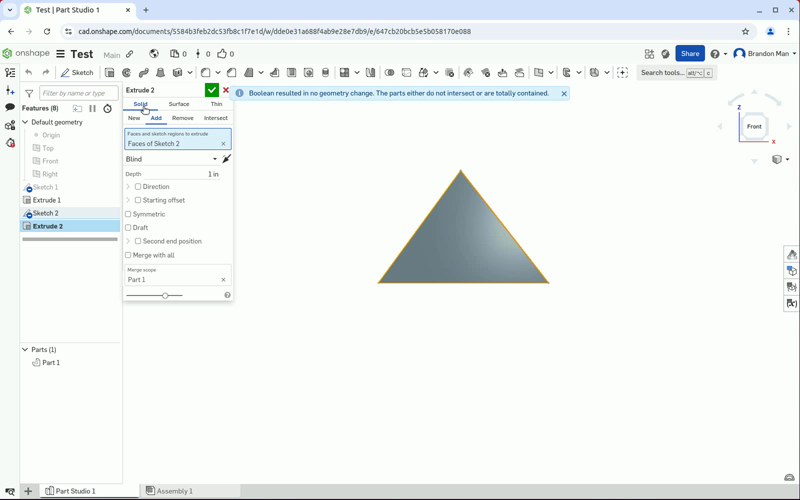
click(143, 106)
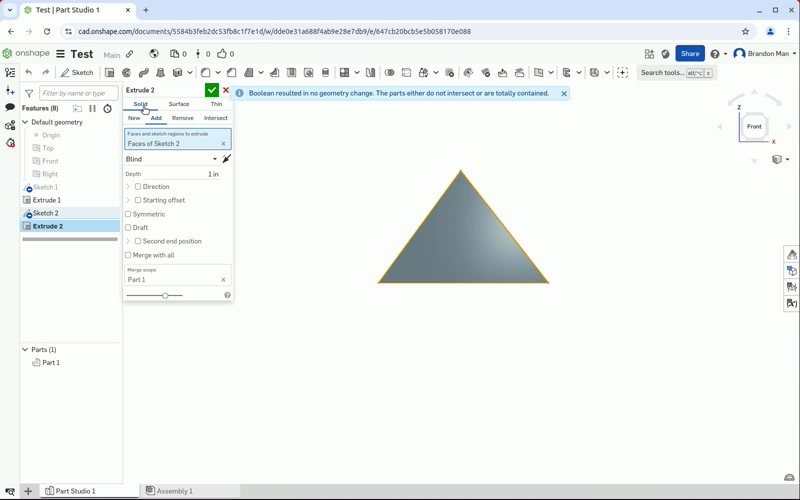
mouse_move(137, 120)
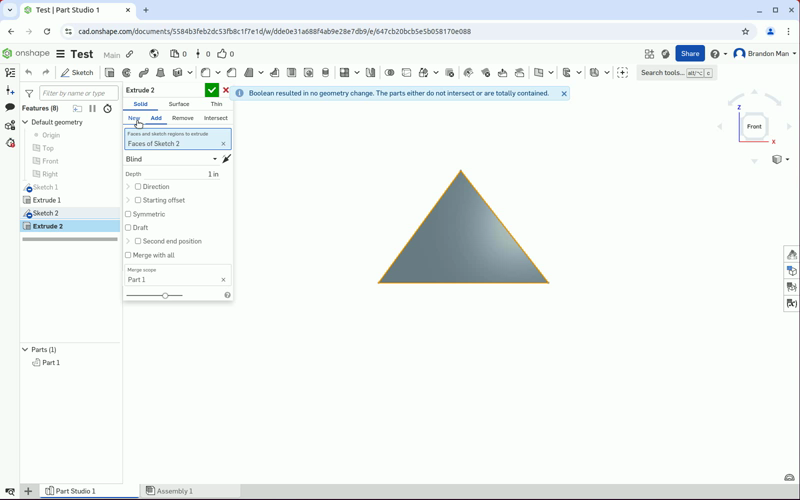
click(137, 120)
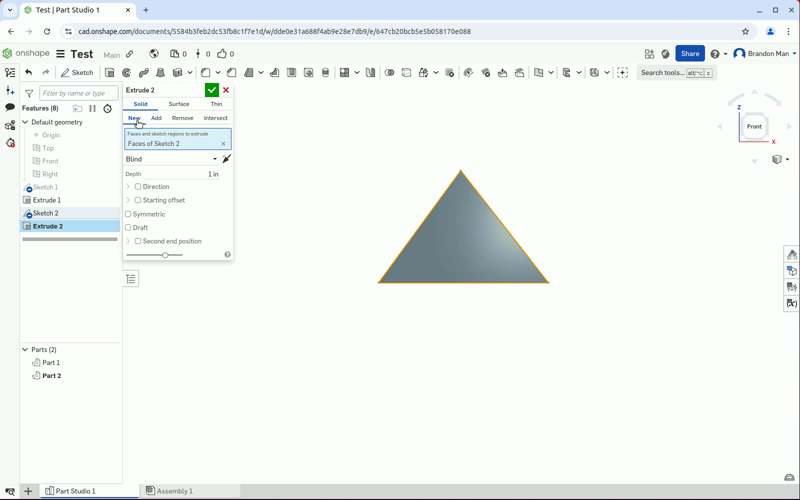
key(tab, 4)
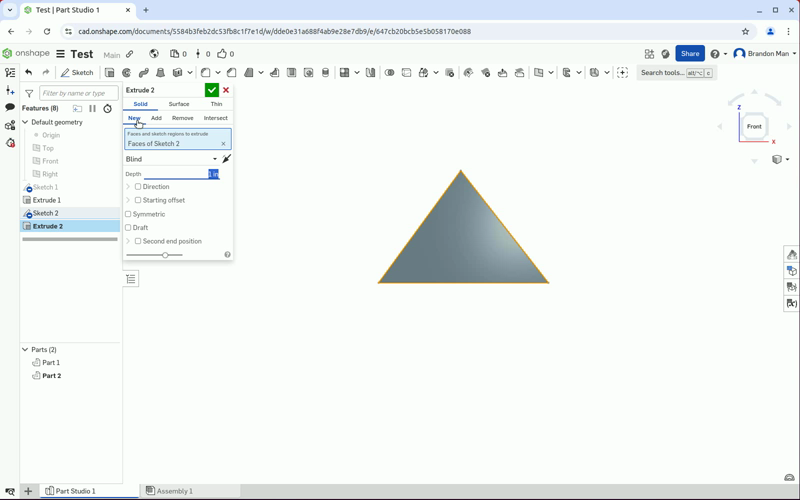
text(16.128)
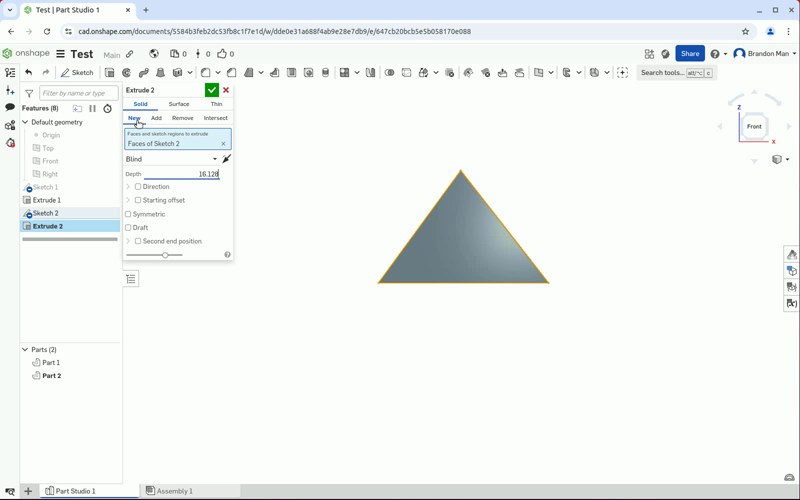
key(enter)
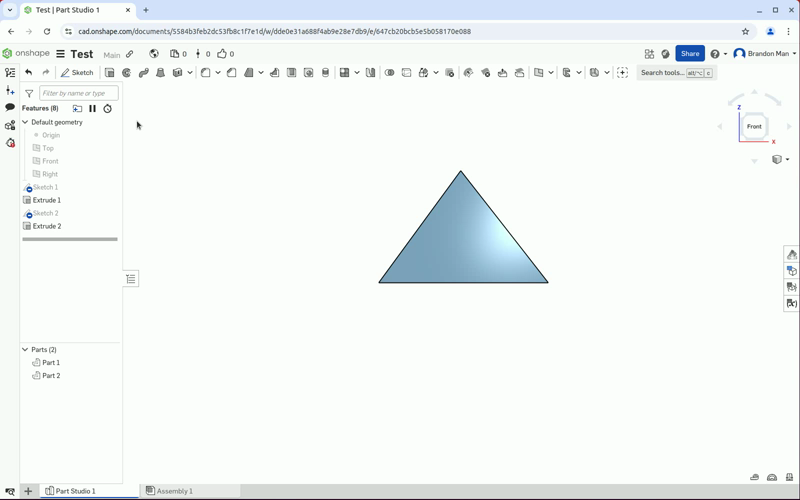
key(shift+h)
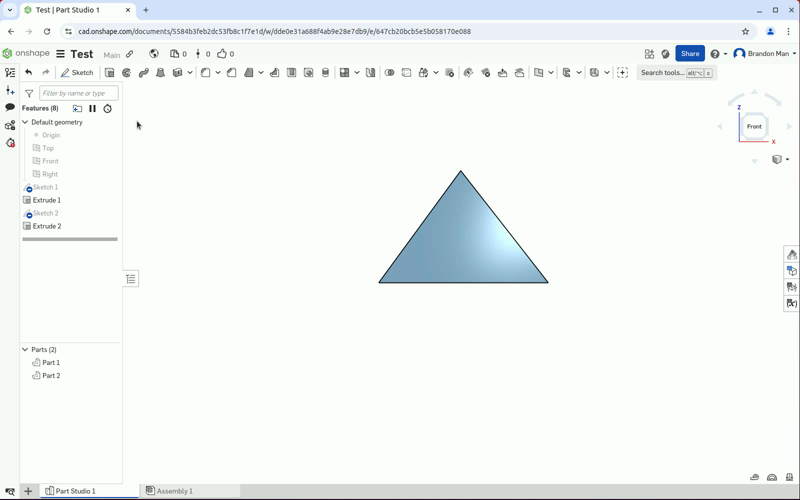
key(shift+h)
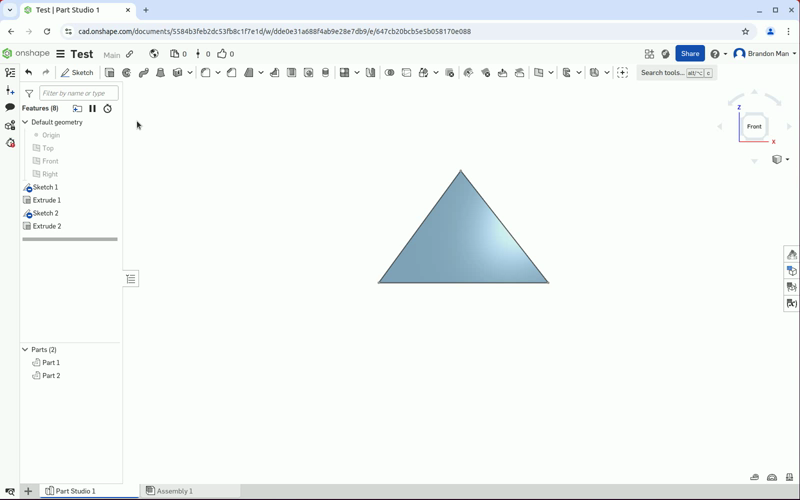
key(shift+7)
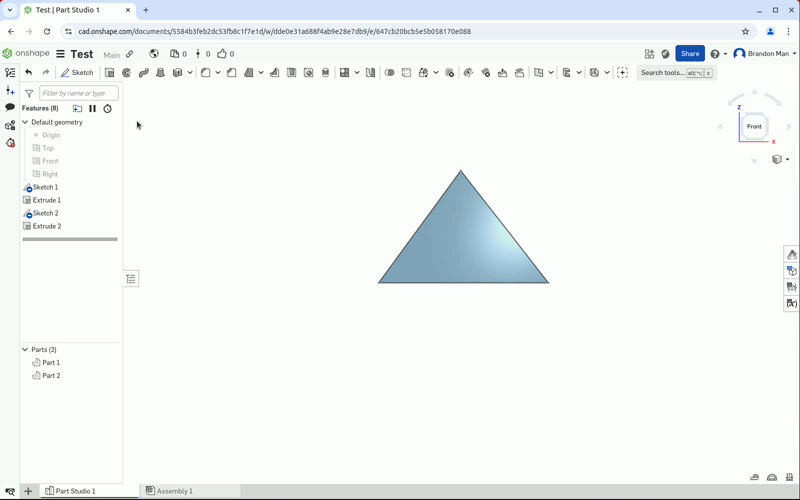
key(left, 2)
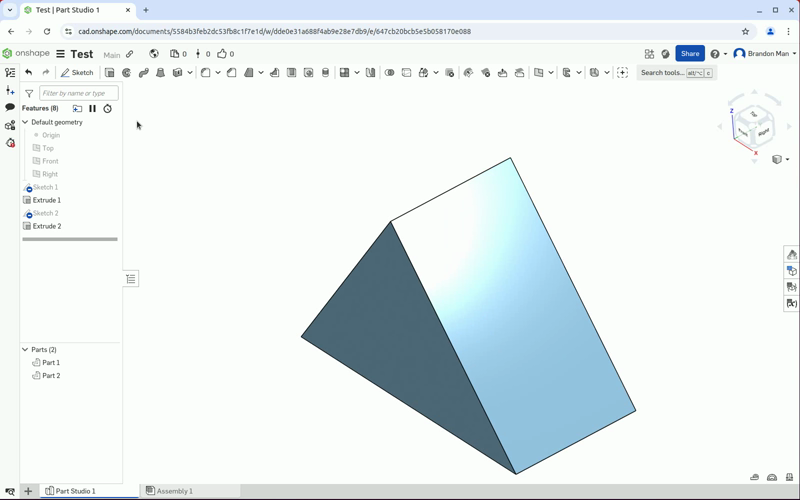
key(down, 2)
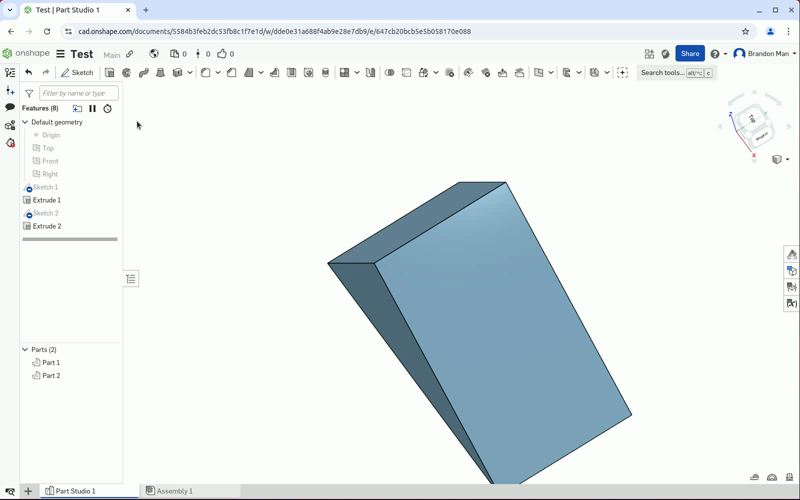
key(up, 2)
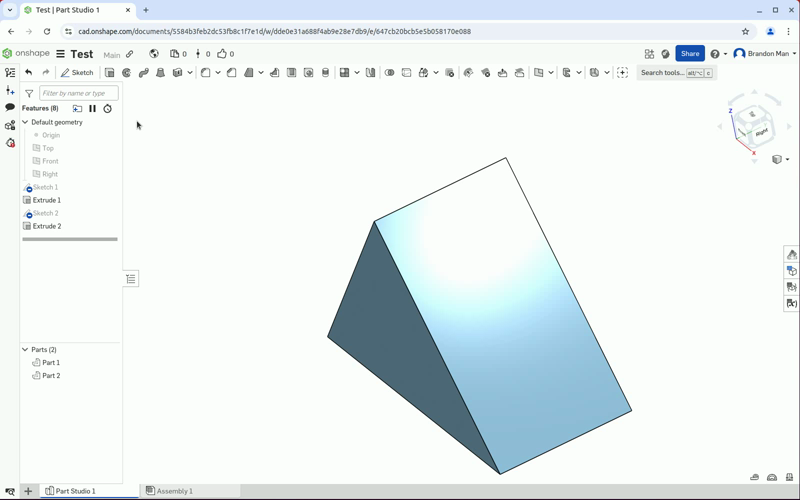
key(right, 2)
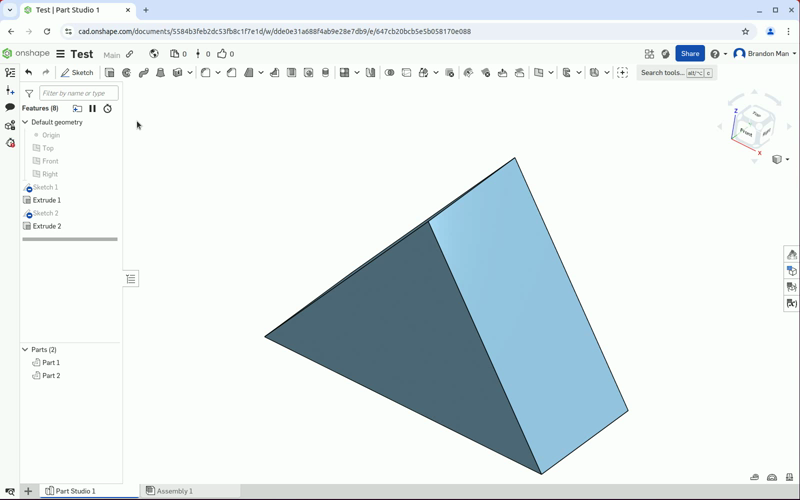
mouse_move(73, 189)
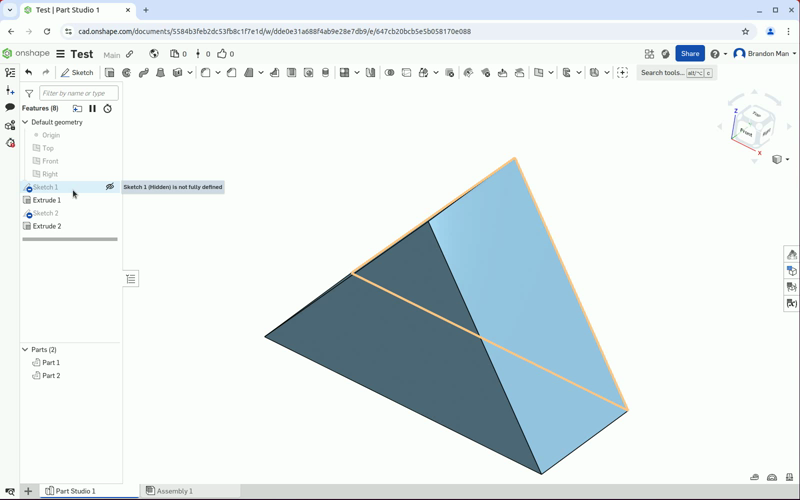
click(73, 189)